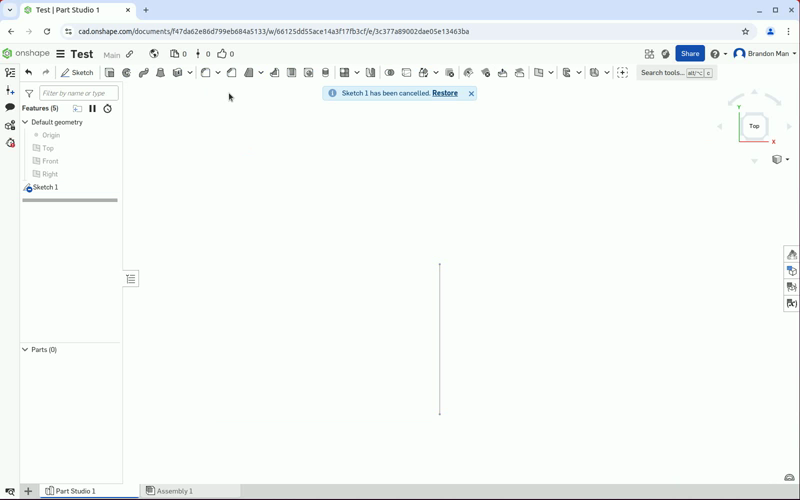
key(shift+h)
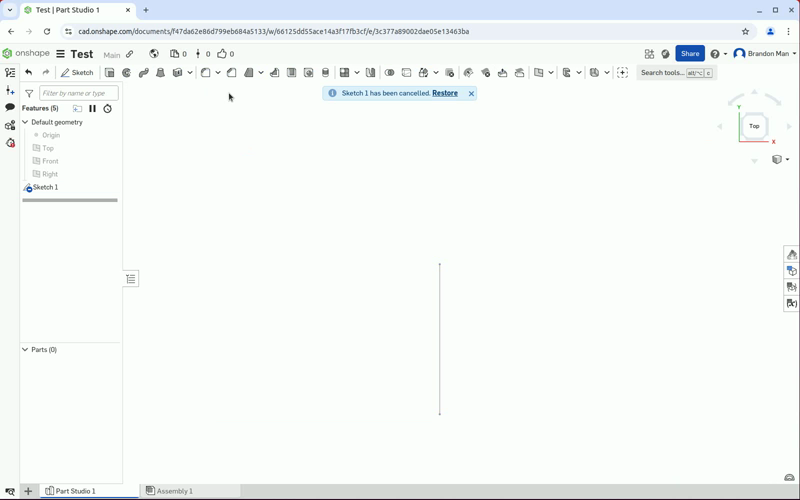
key(shift+s)
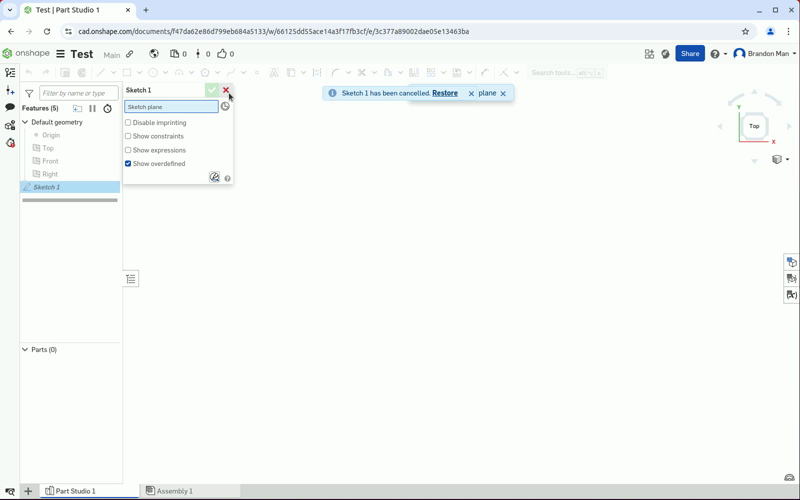
mouse_move(73, 150)
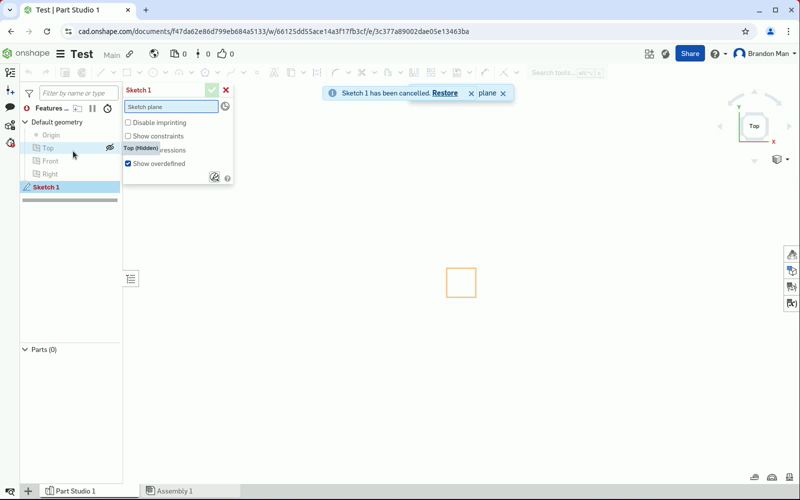
click(73, 150)
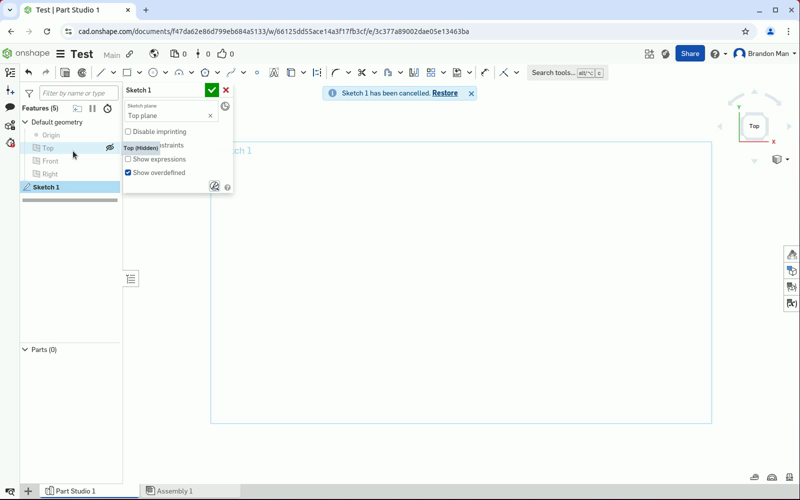
mouse_move(73, 352)
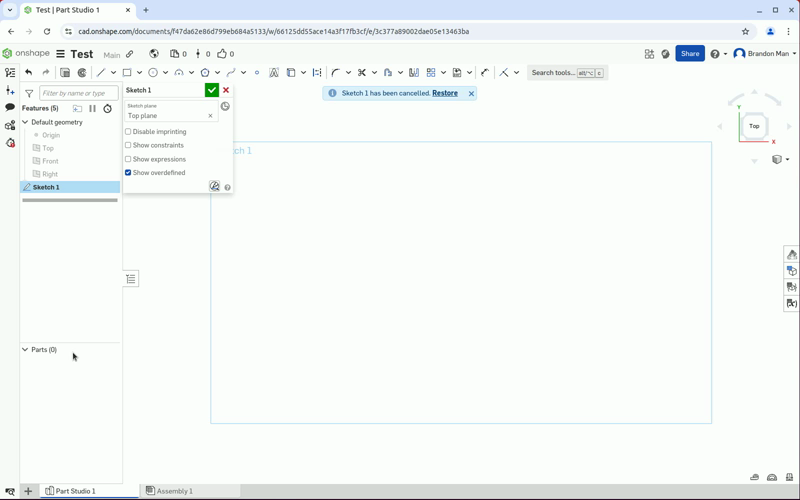
key(y)
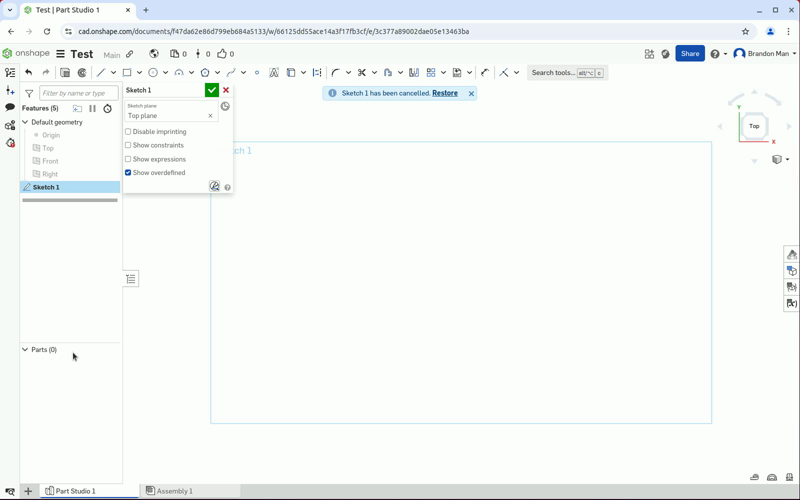
key(c)
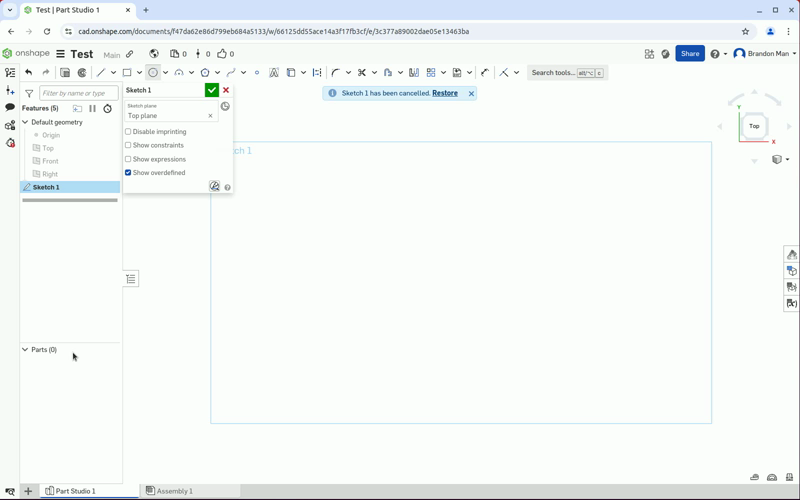
key_down(shift)
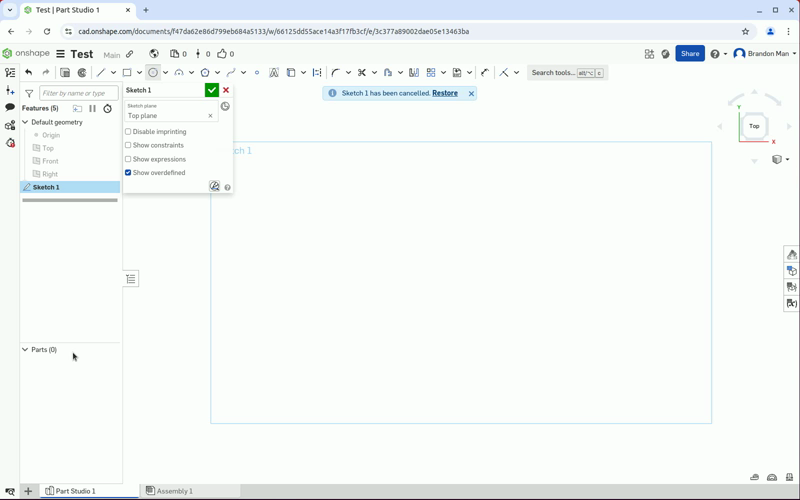
mouse_move(461, 282)
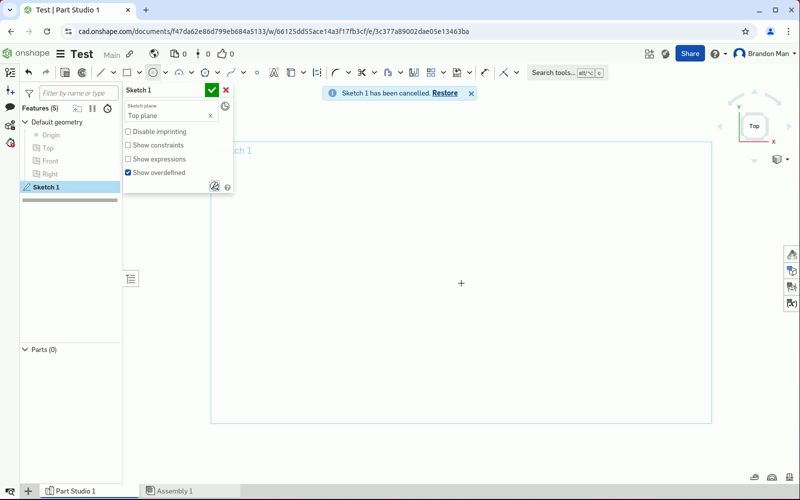
click(461, 282)
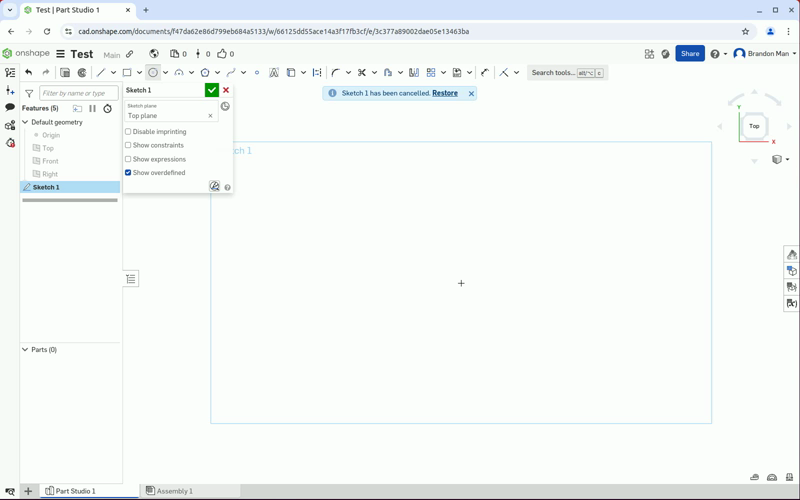
key_up(shift)
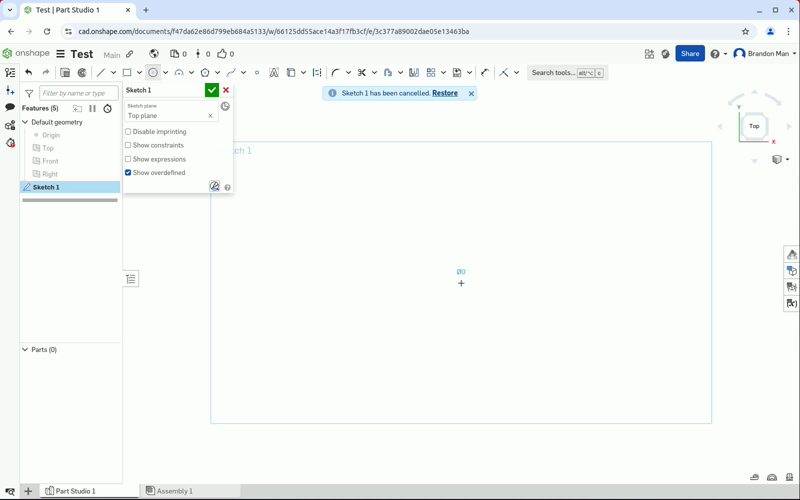
mouse_move(479, 282)
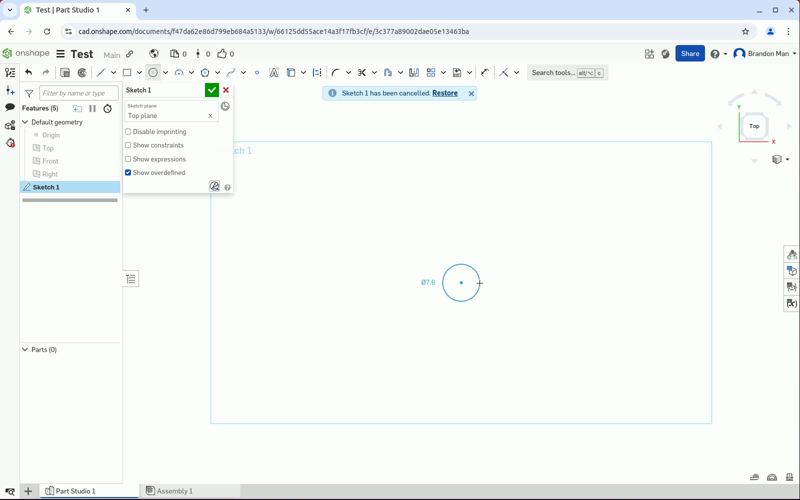
click(479, 282)
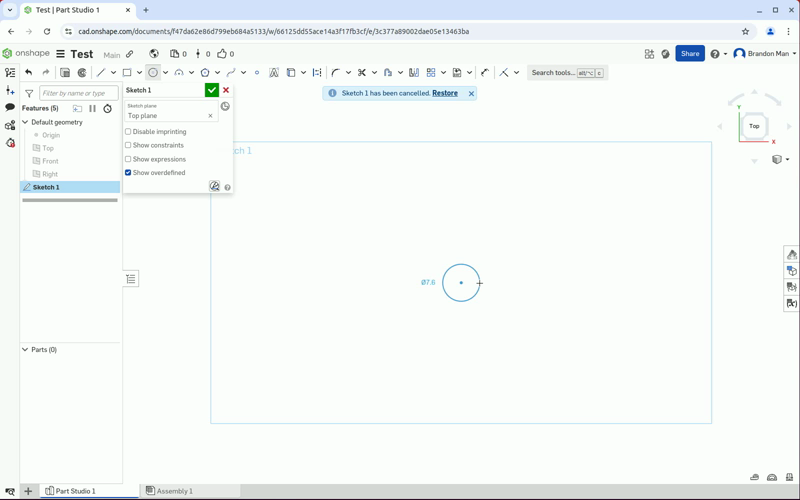
key(esc)
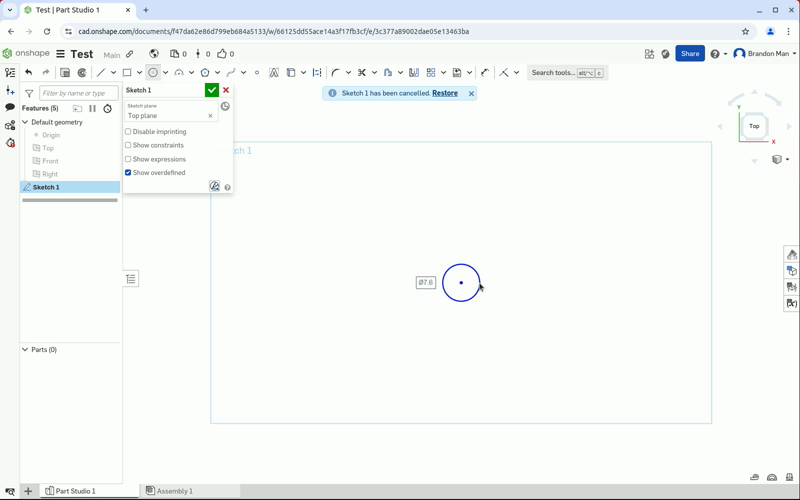
mouse_move(462, 294)
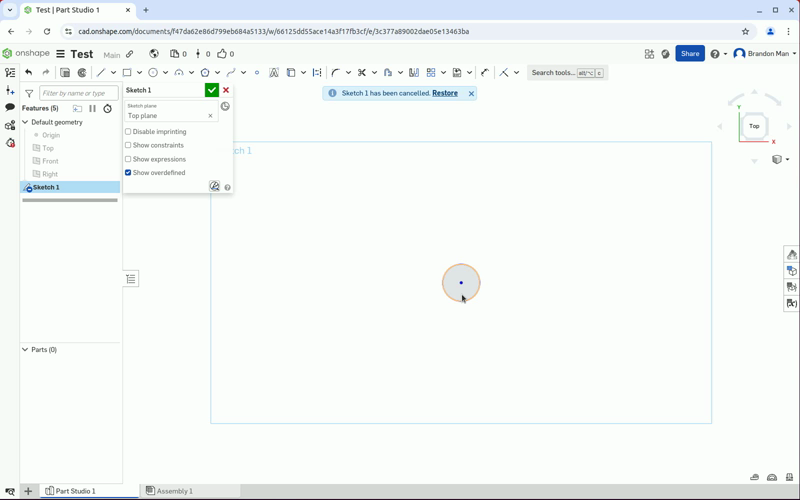
scroll(6)
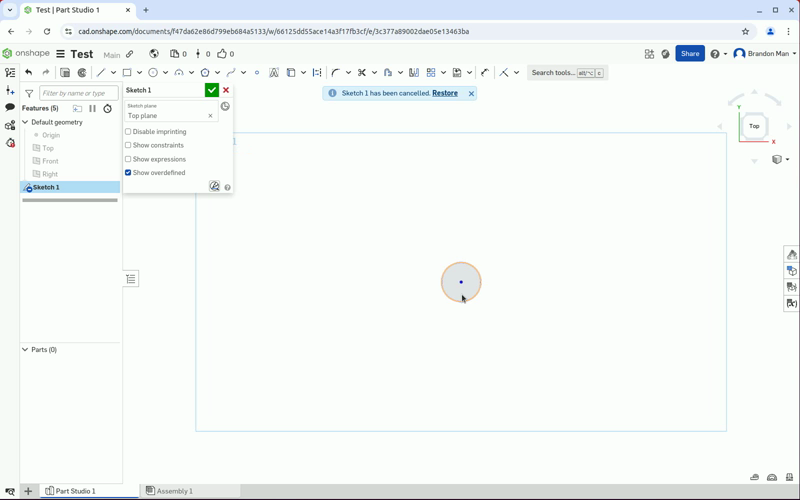
scroll(6)
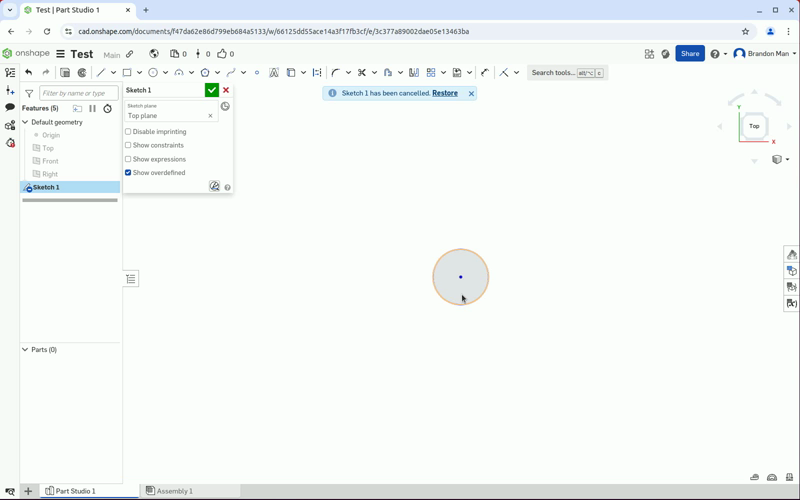
scroll(6)
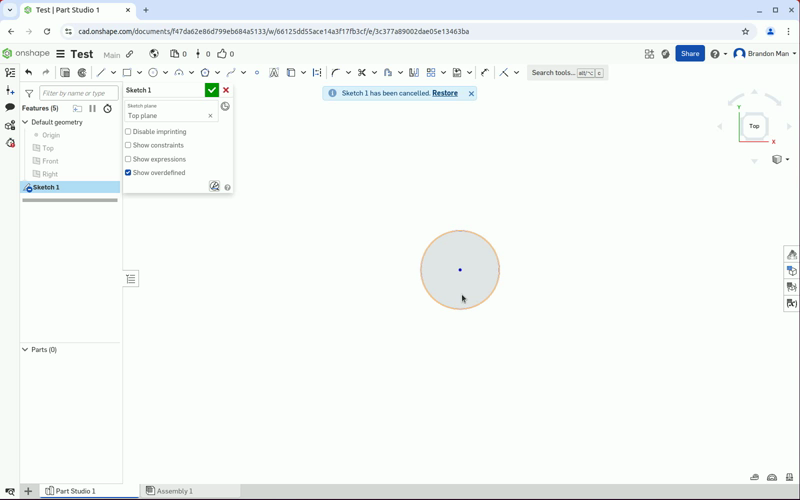
scroll(6)
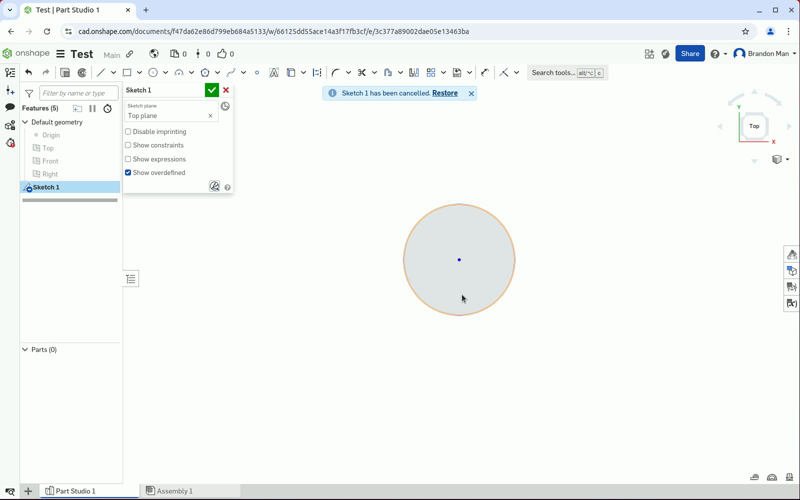
scroll(6)
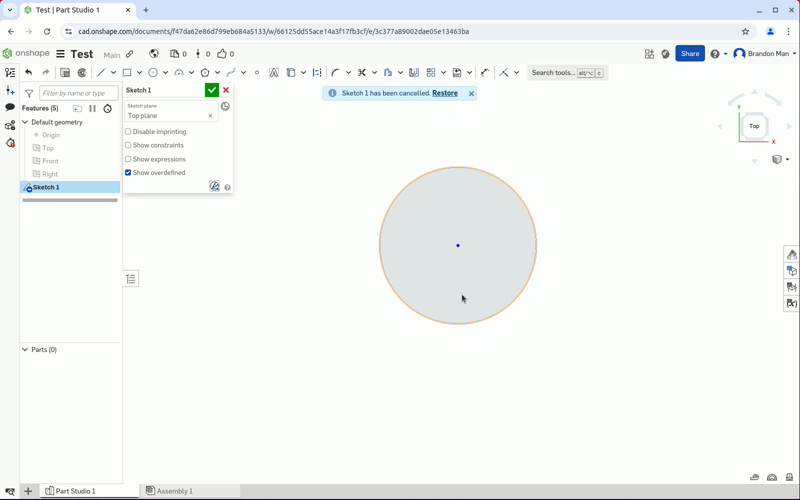
scroll(6)
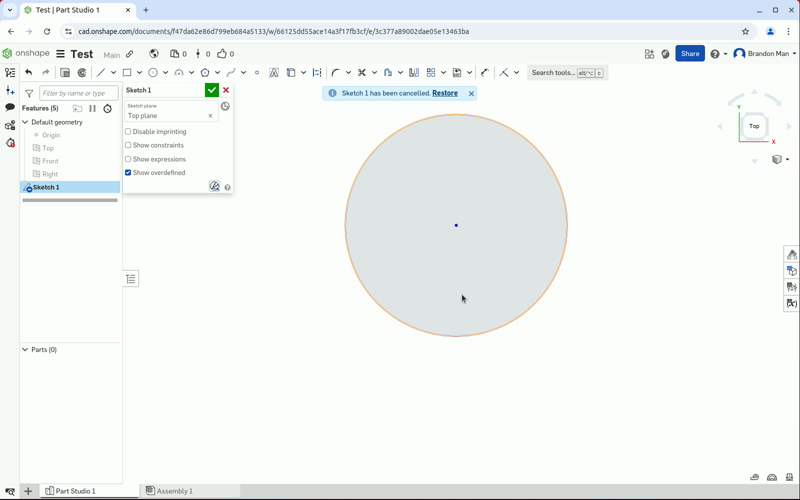
scroll(6)
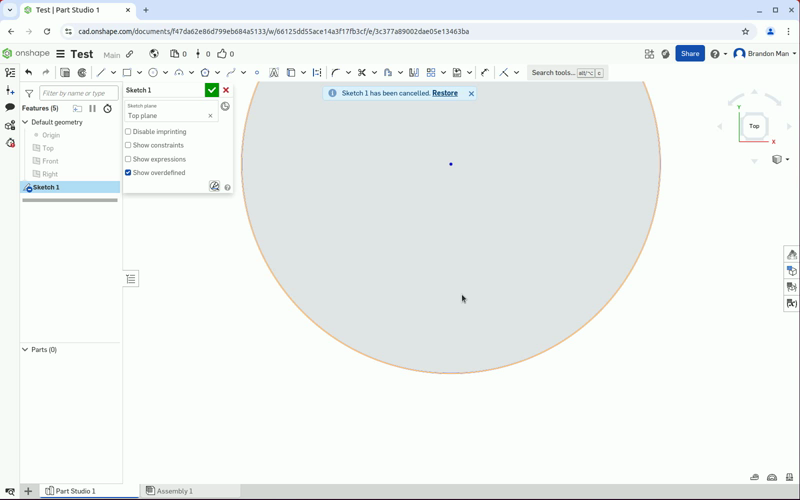
click(462, 294)
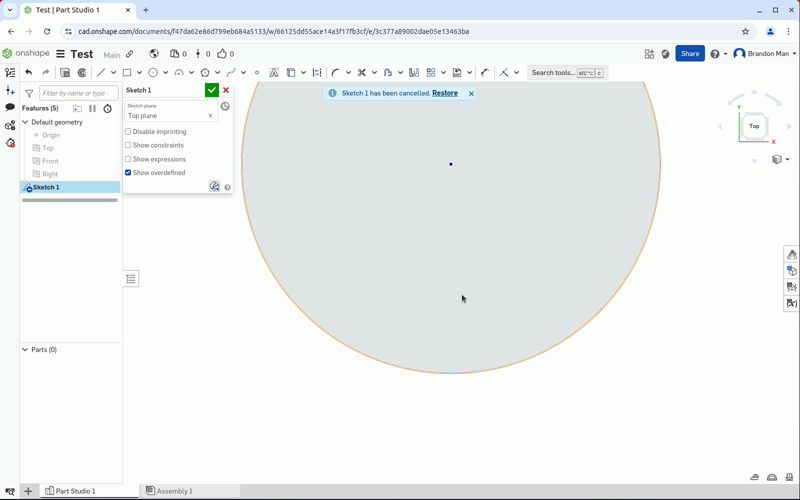
scroll(-6)
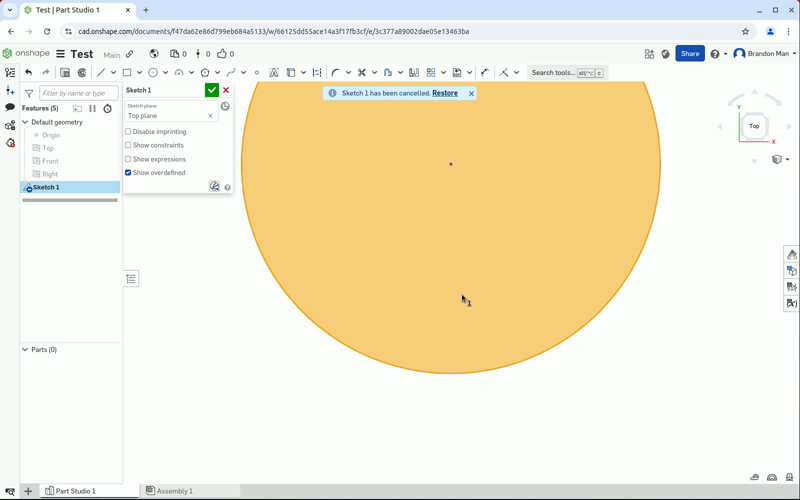
scroll(-6)
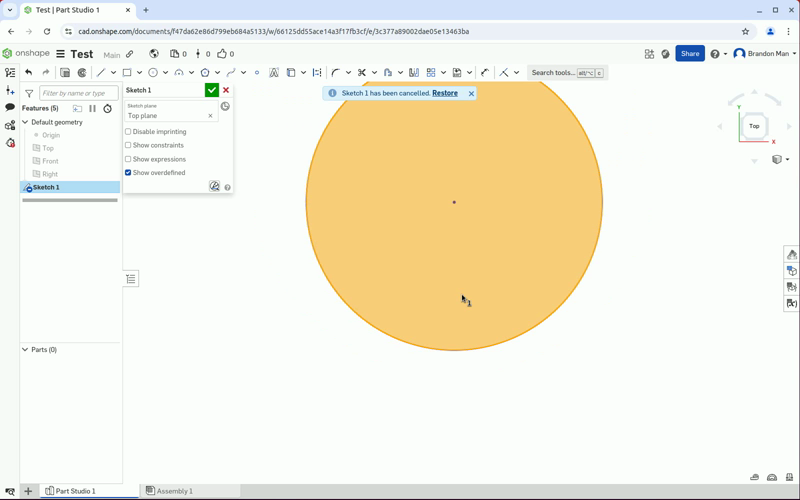
scroll(-6)
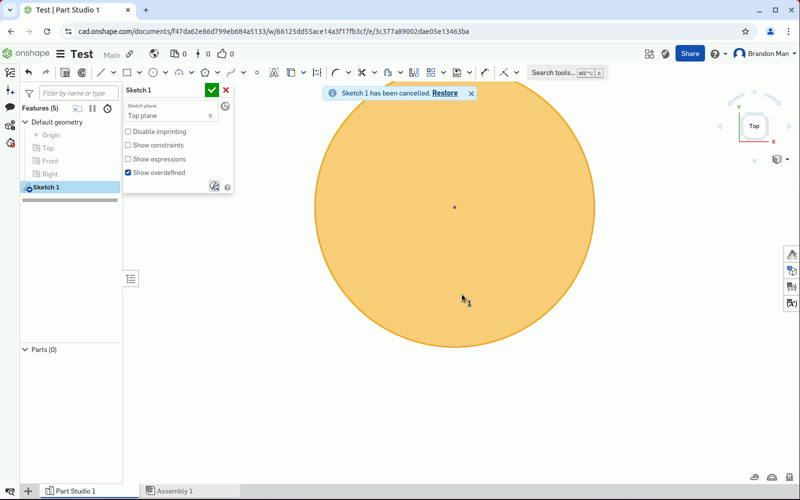
scroll(-6)
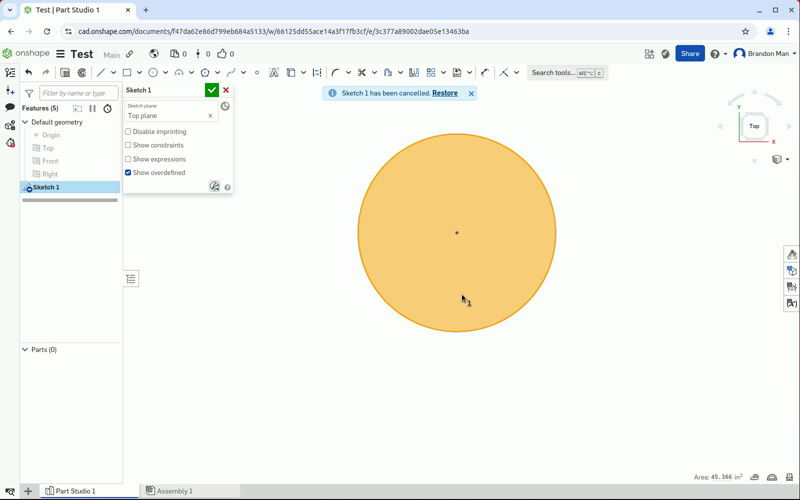
scroll(-6)
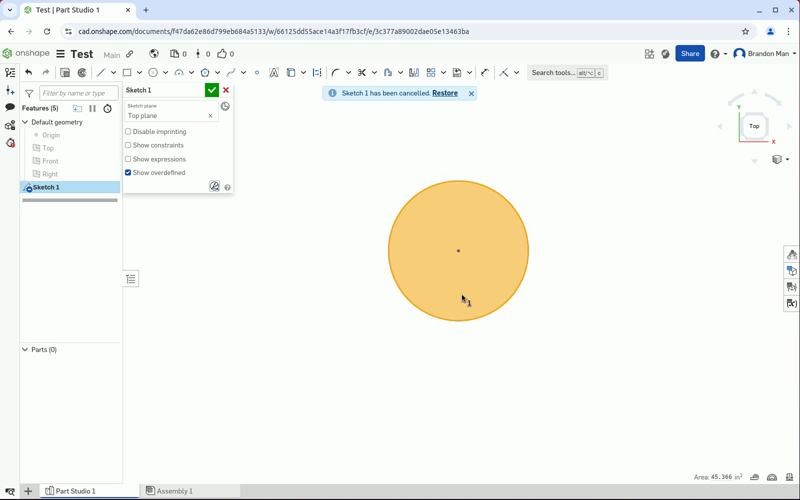
scroll(-6)
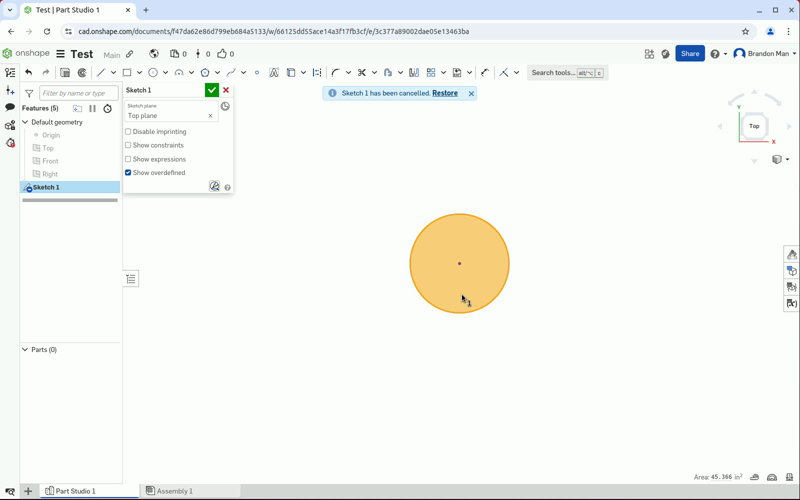
scroll(-6)
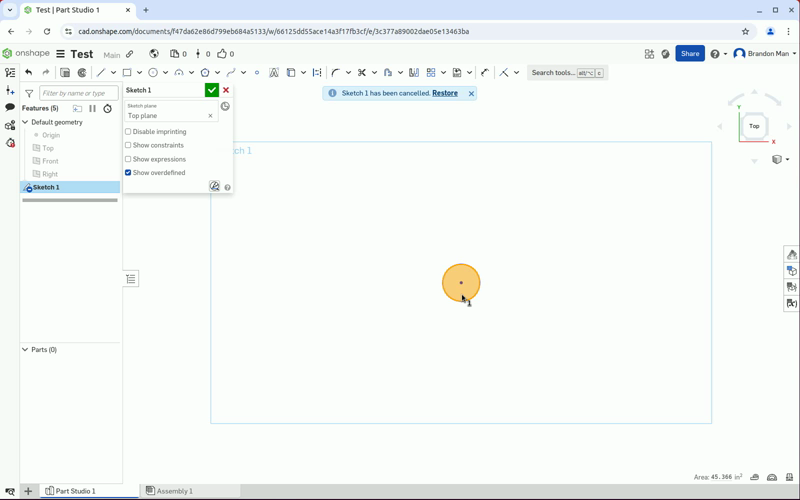
mouse_move(73, 352)
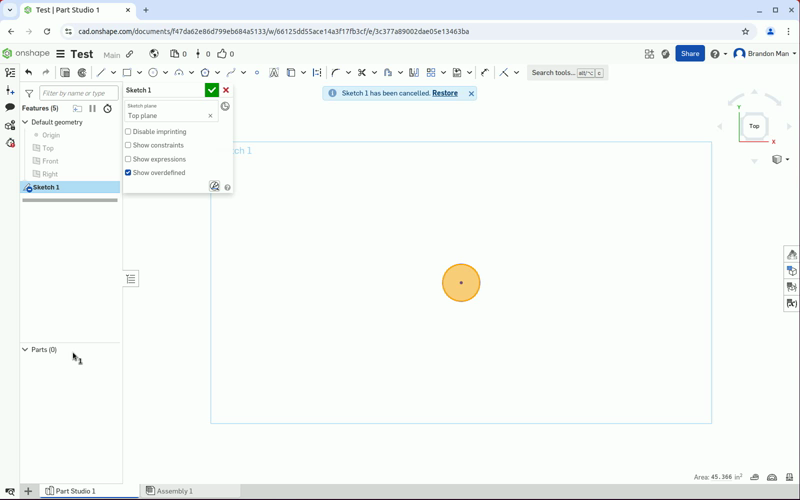
key(shift+y)
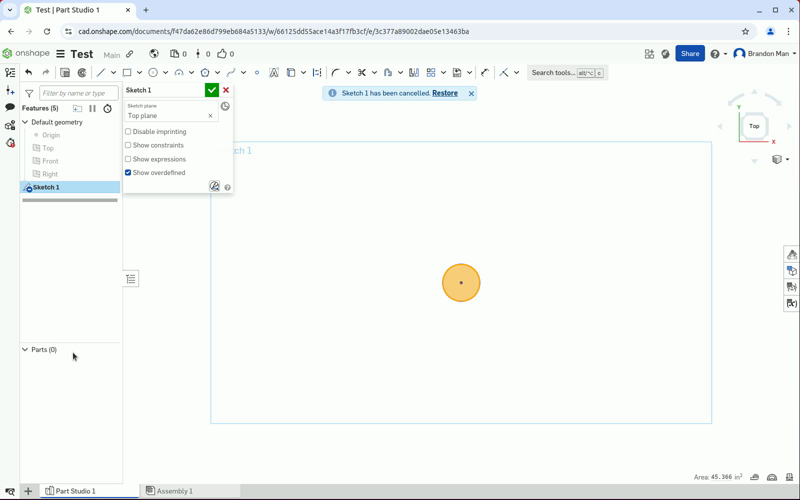
key(shift+e)
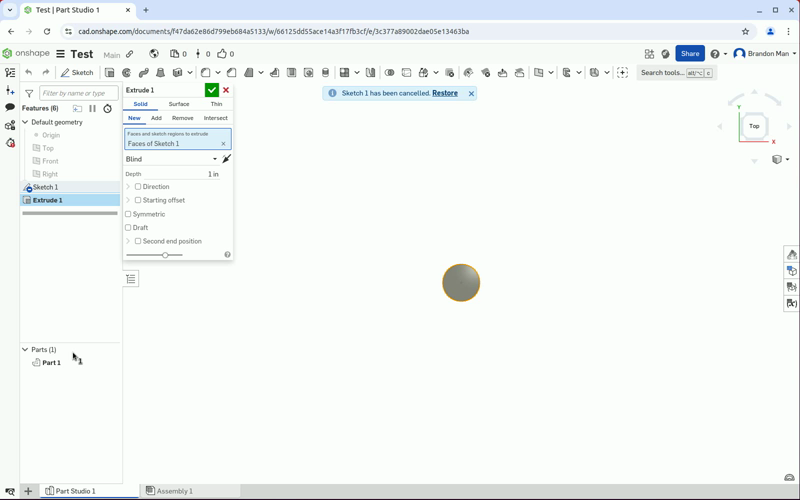
mouse_move(143, 106)
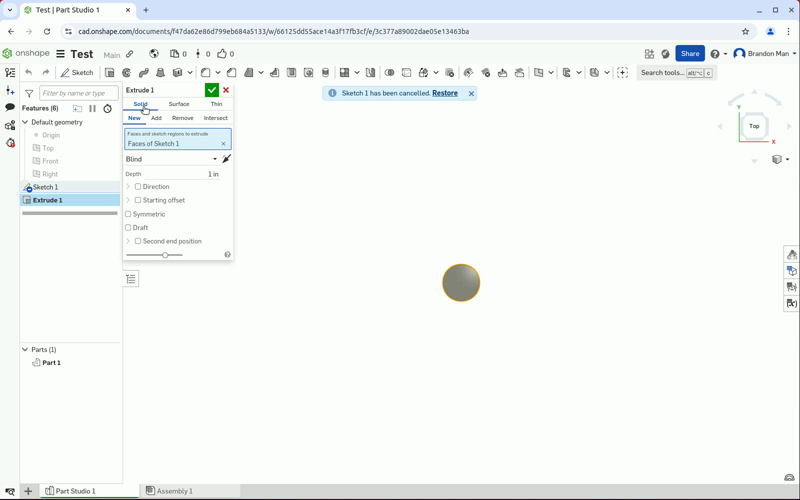
click(143, 106)
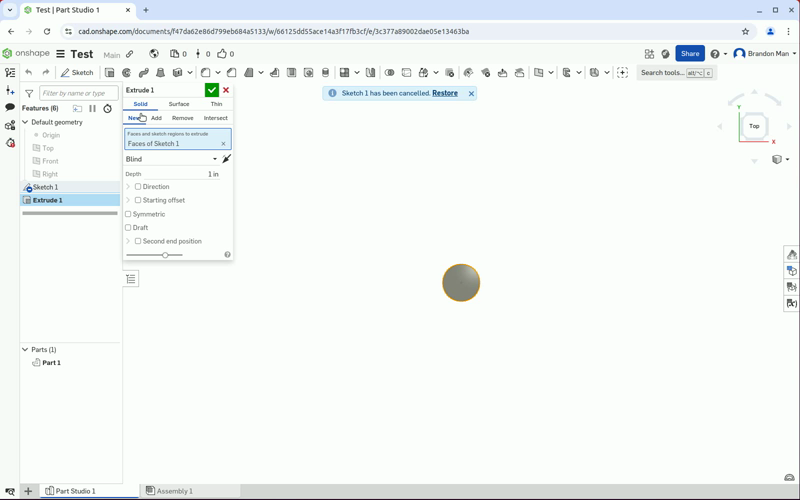
mouse_move(137, 120)
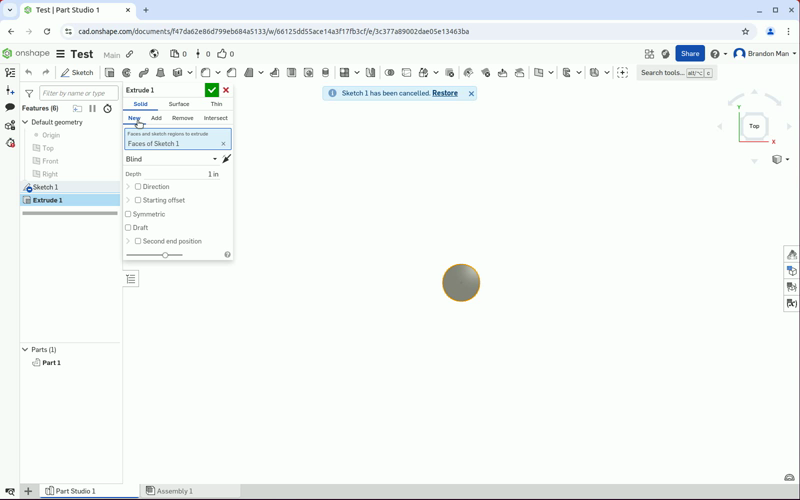
click(137, 120)
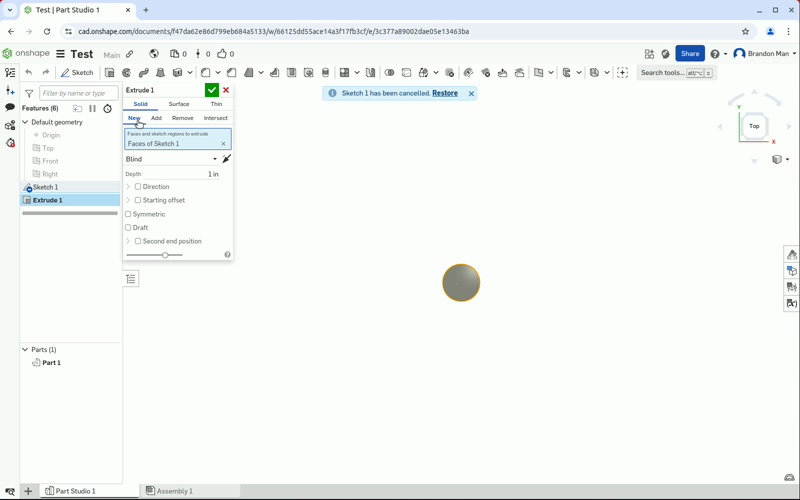
key(tab, 4)
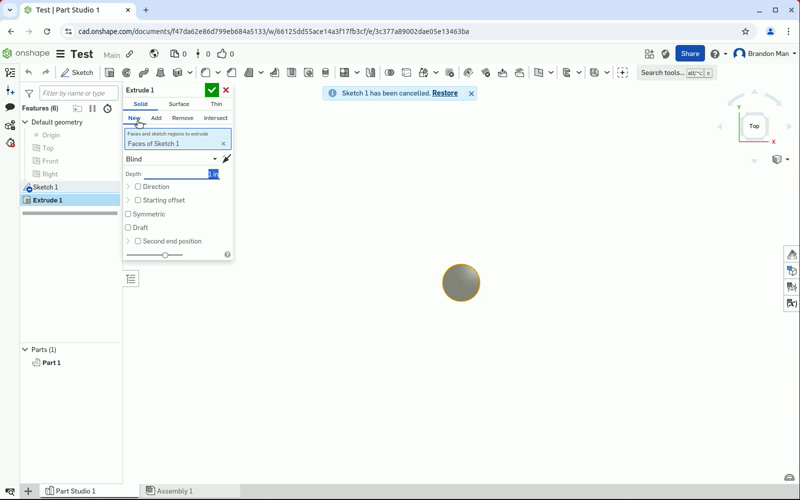
text(23.108)
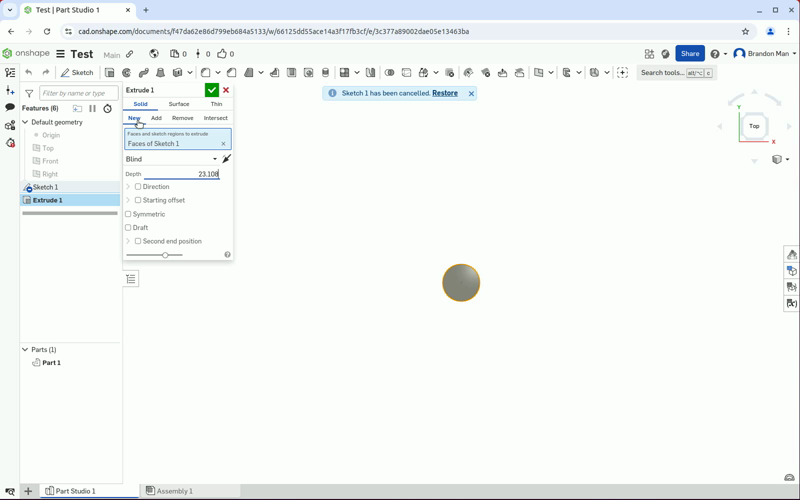
key(enter)
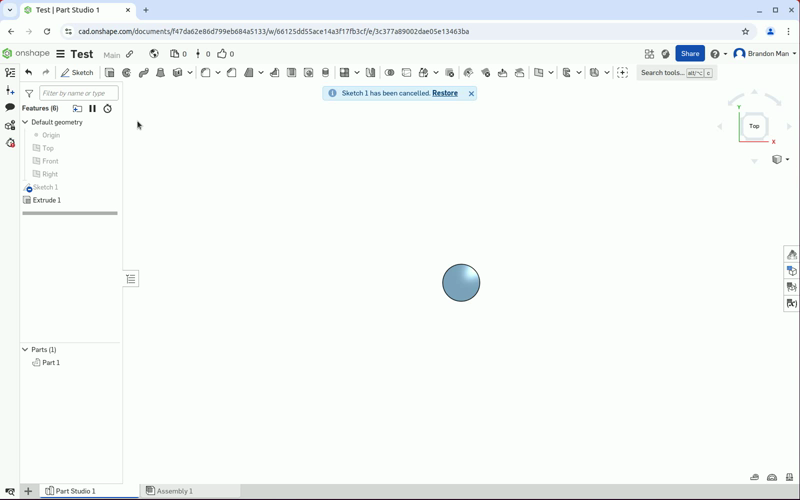
key(shift+h)
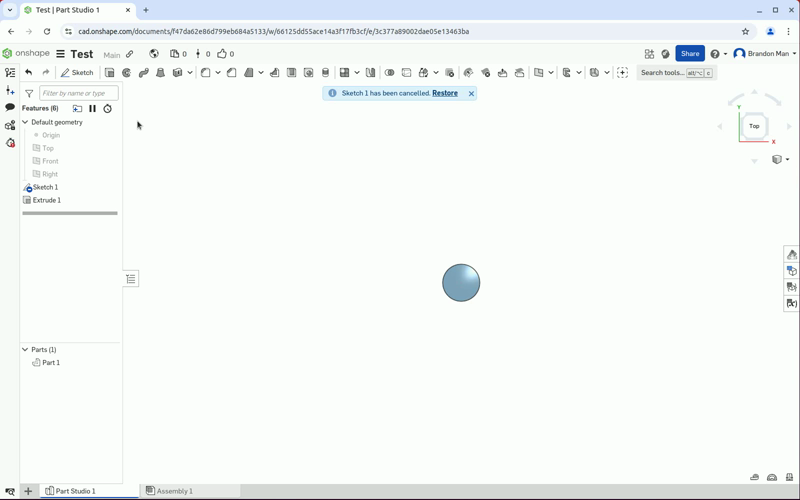
key(shift+h)
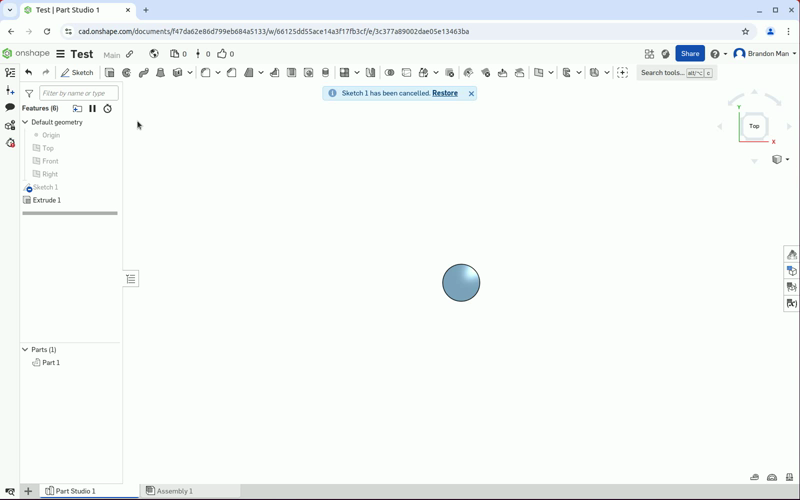
mouse_move(73, 189)
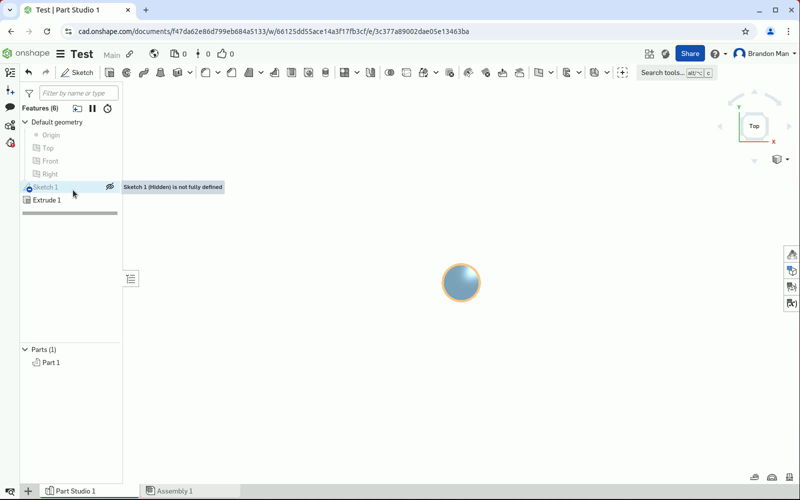
click(73, 189)
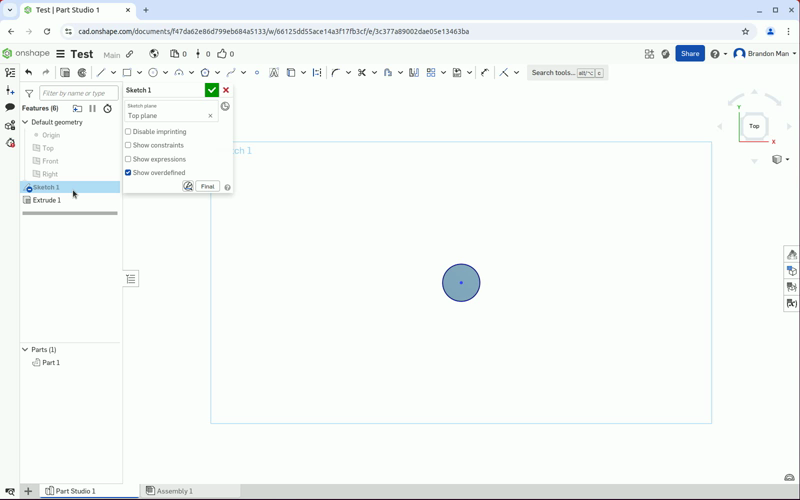
mouse_move(229, 92)
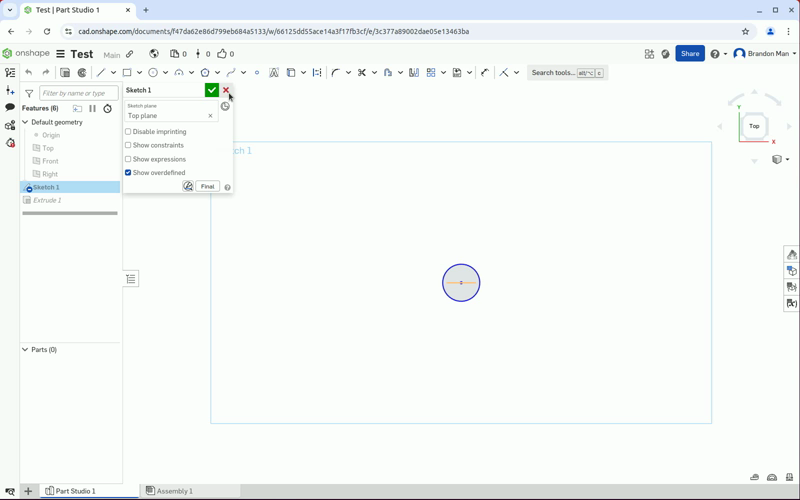
click(229, 92)
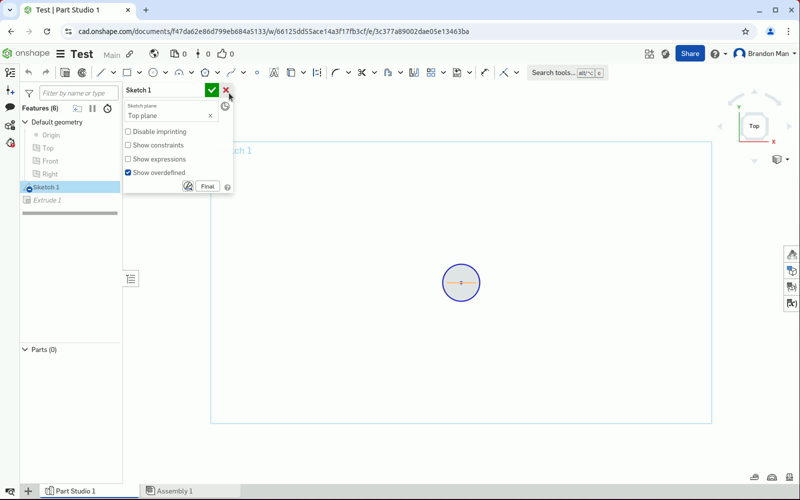
key(shift+s)
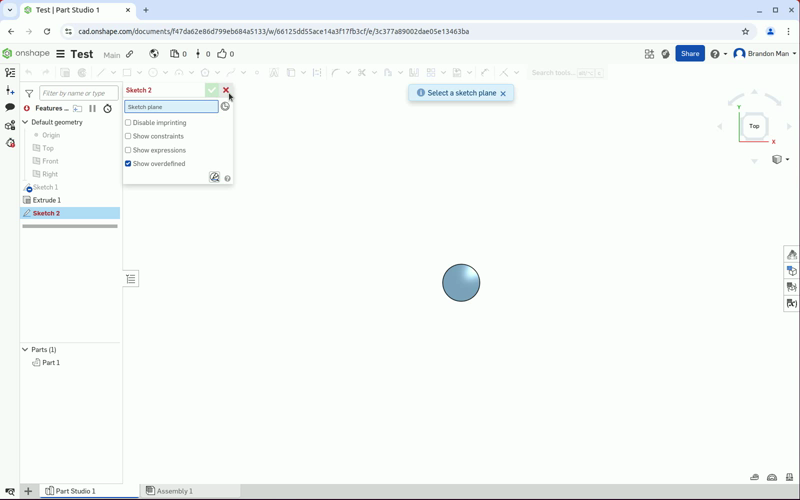
mouse_move(73, 150)
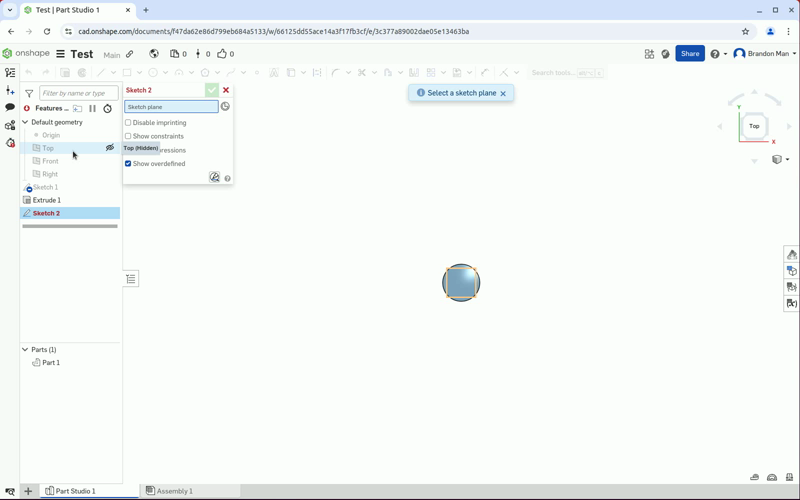
click(73, 150)
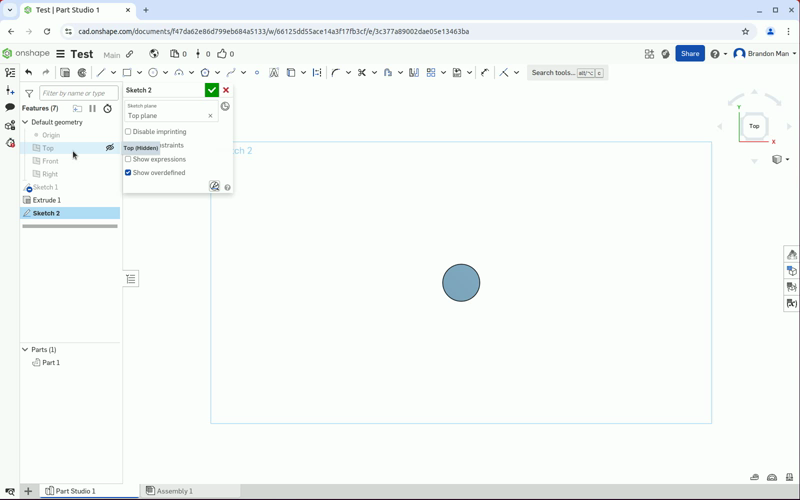
mouse_move(73, 352)
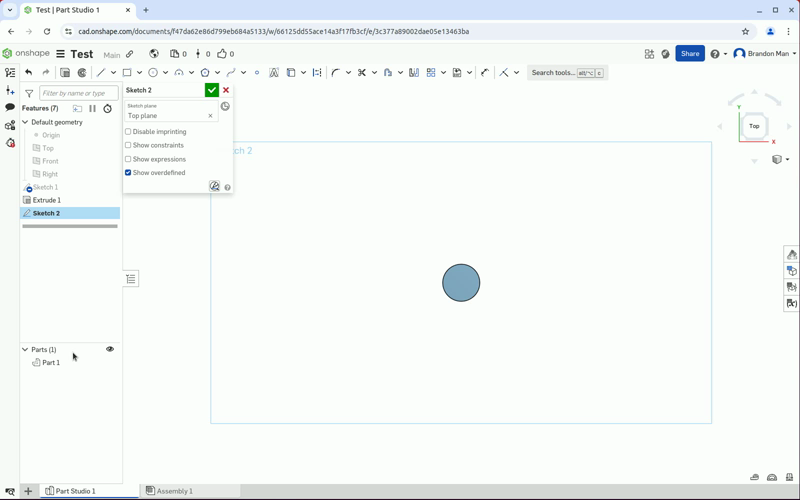
key(y)
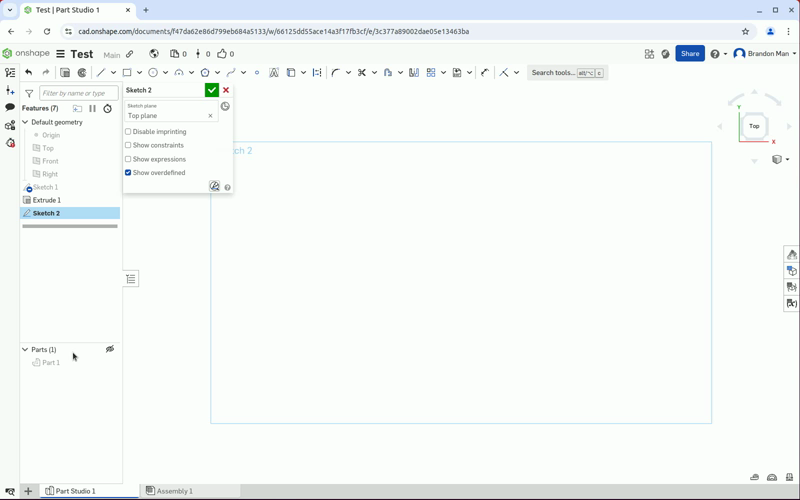
key(c)
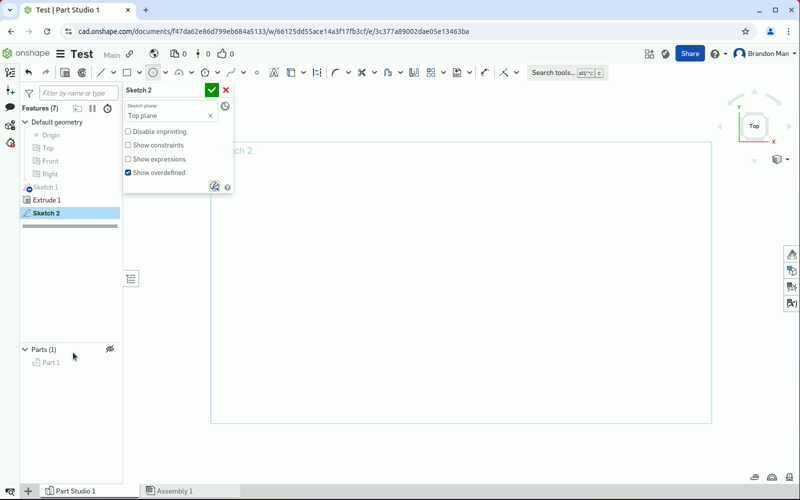
key_down(shift)
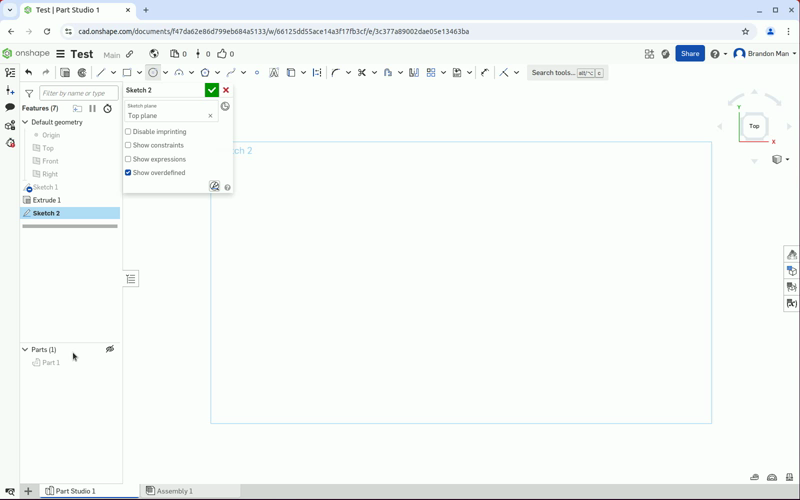
mouse_move(460, 282)
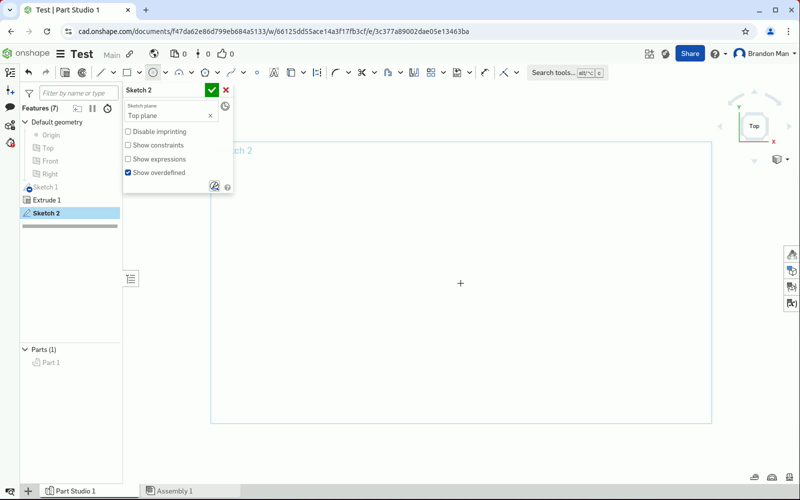
click(460, 282)
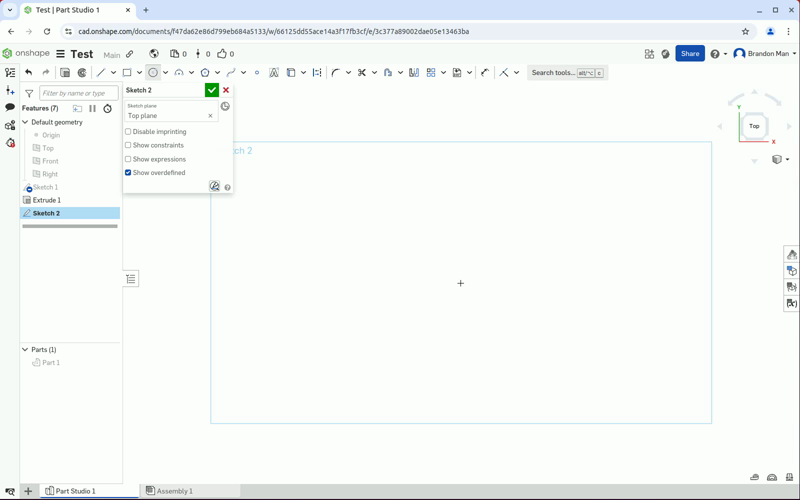
key_up(shift)
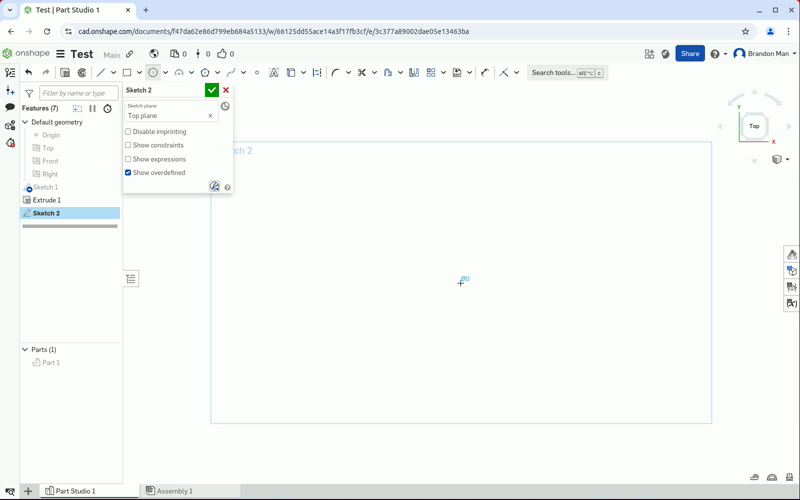
mouse_move(491, 282)
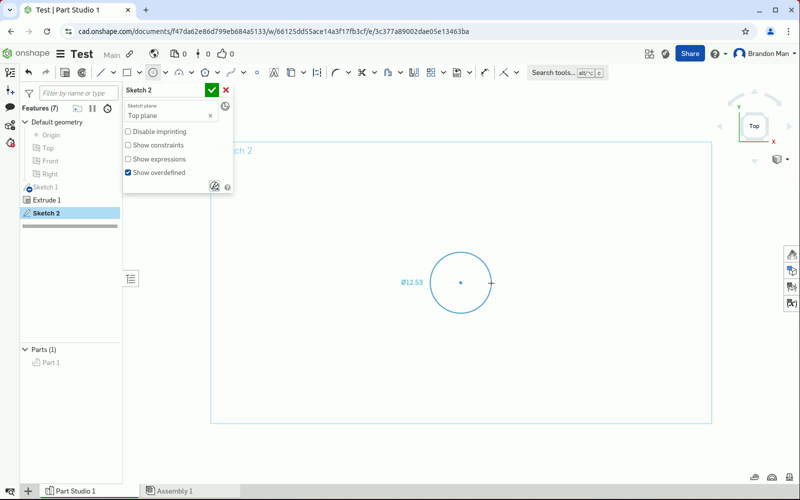
click(491, 282)
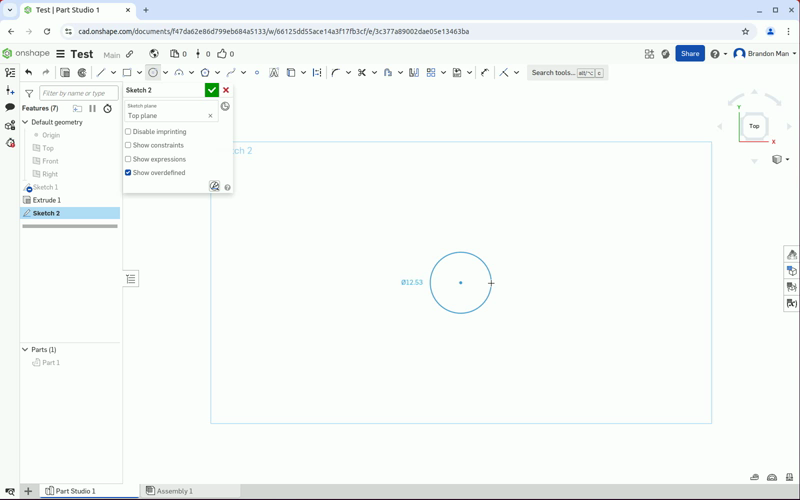
key(esc)
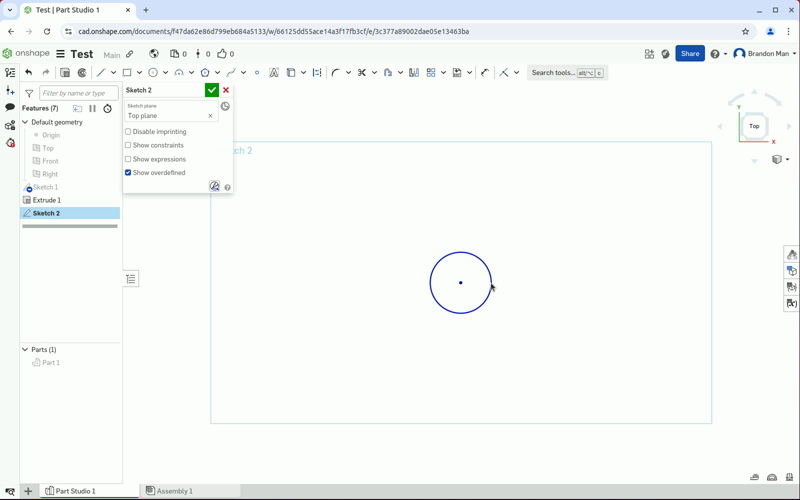
key(c)
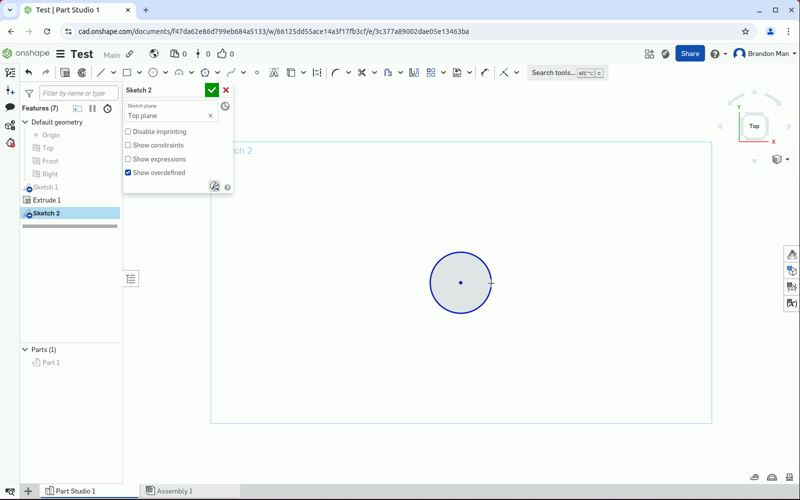
key_down(shift)
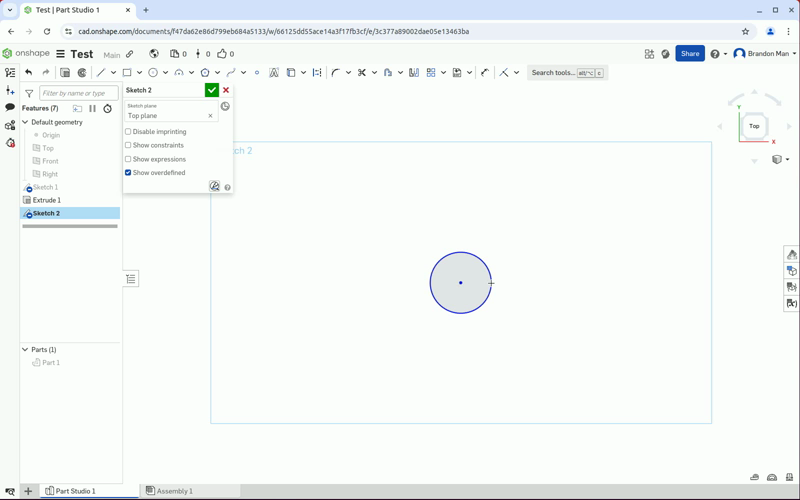
mouse_move(460, 282)
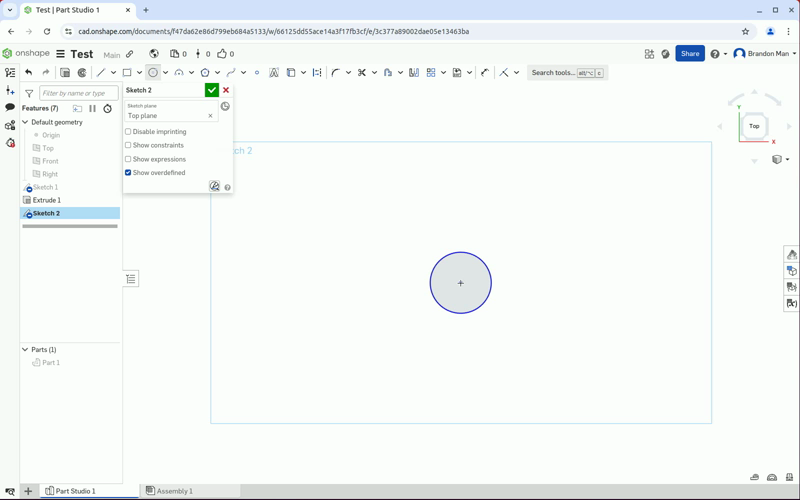
click(460, 282)
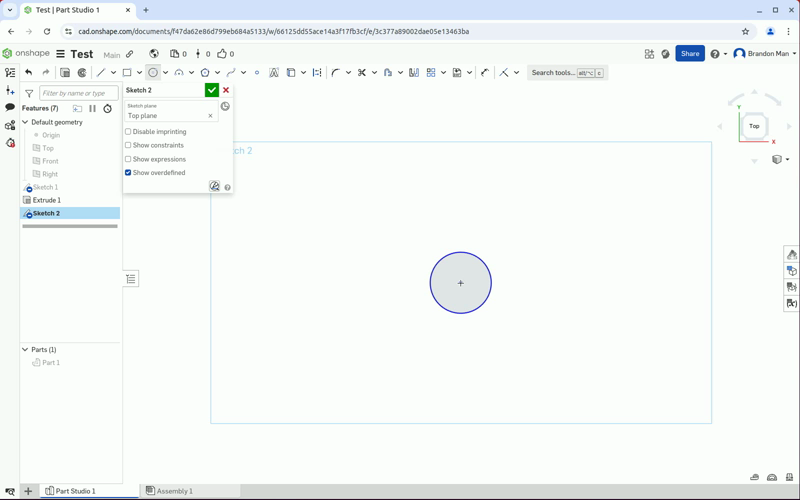
key_up(shift)
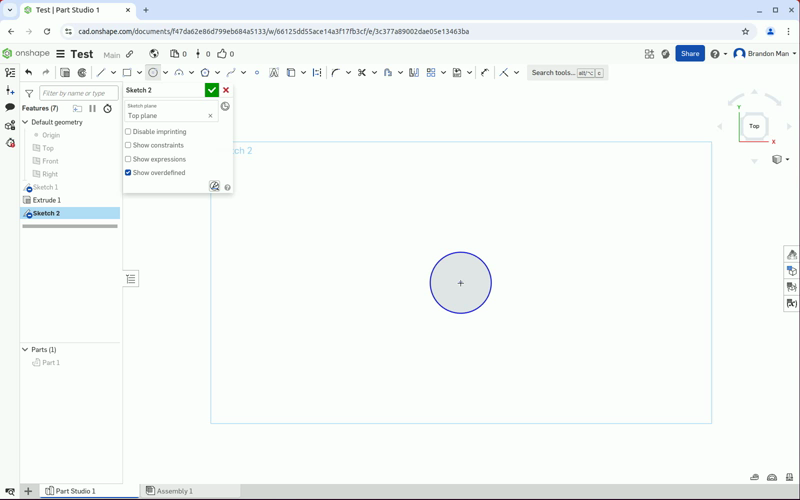
mouse_move(477, 282)
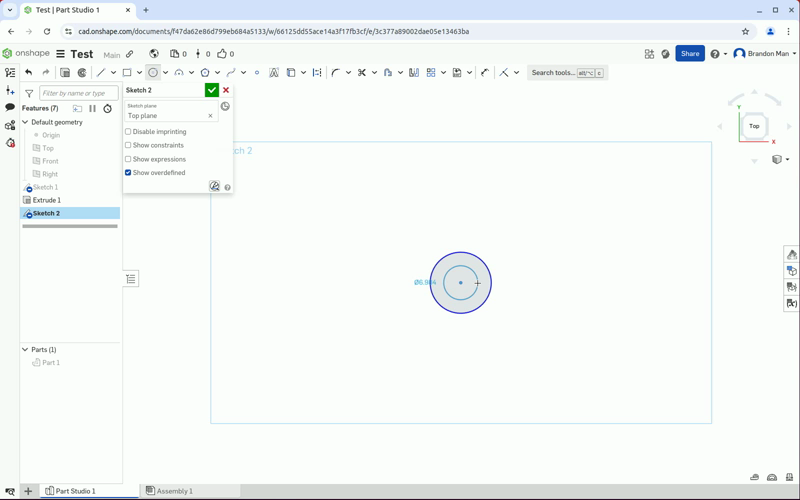
click(477, 282)
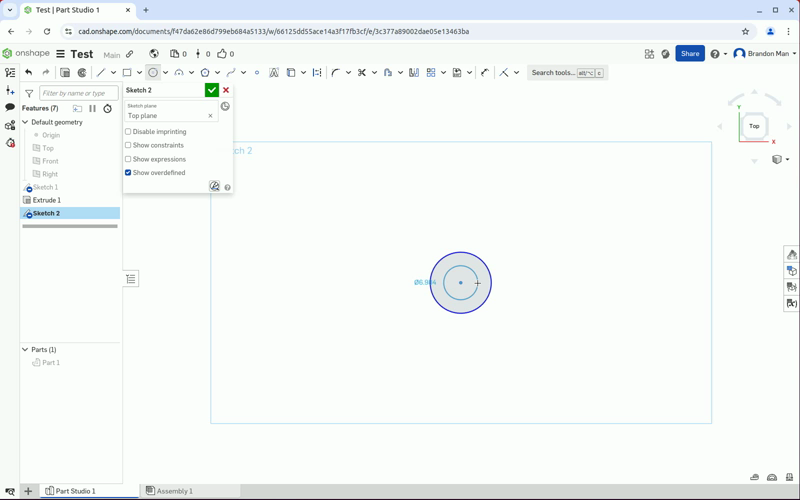
key(esc)
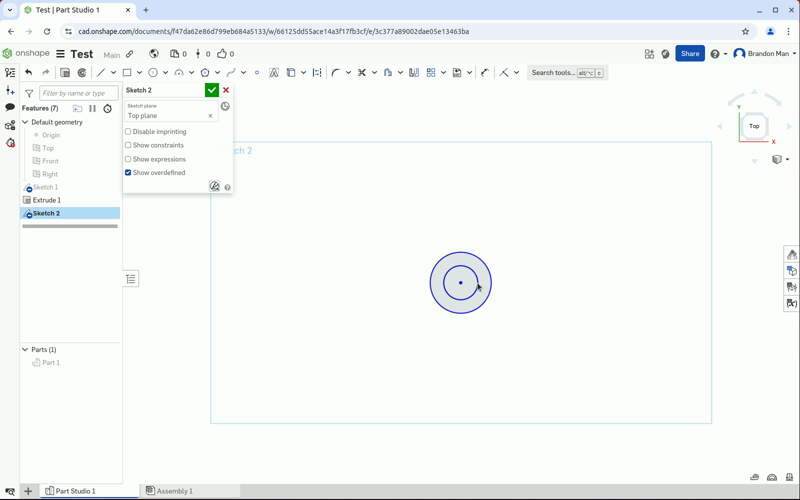
mouse_move(485, 291)
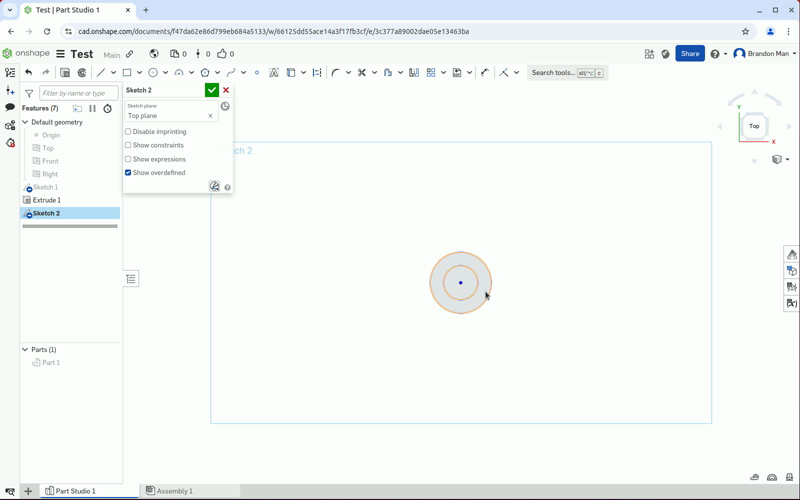
click(485, 291)
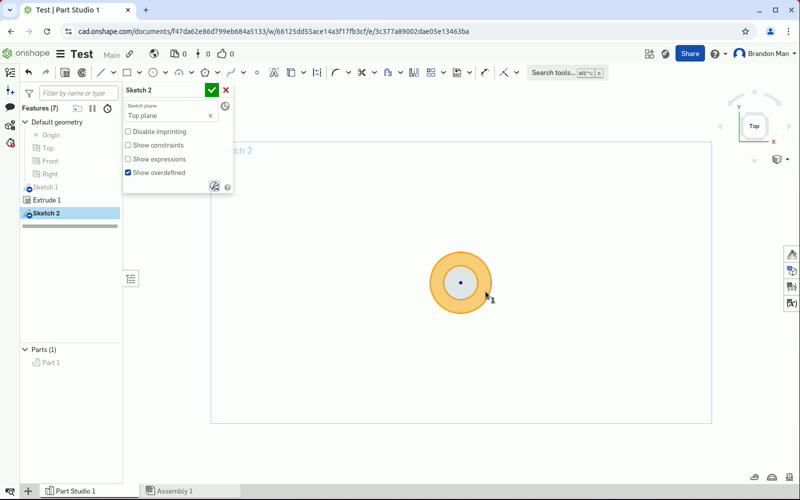
mouse_move(73, 352)
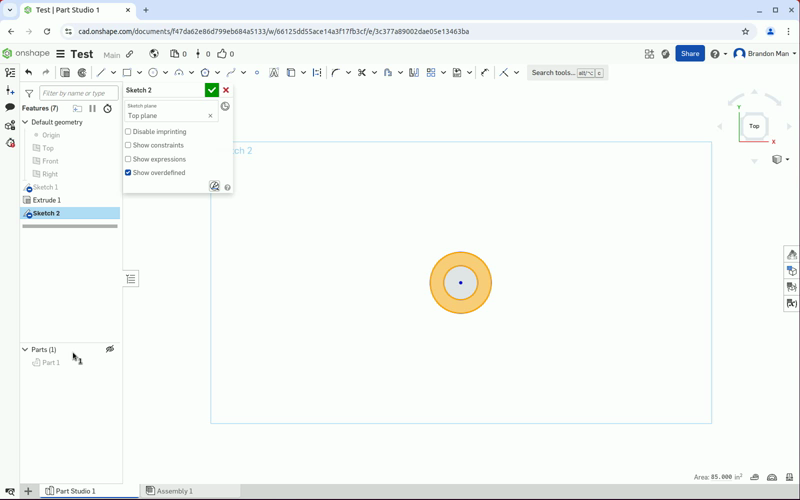
key(shift+y)
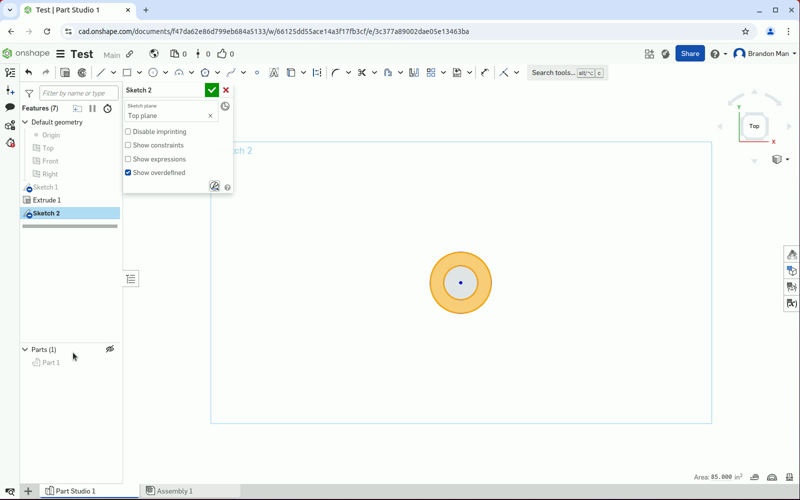
key(shift+e)
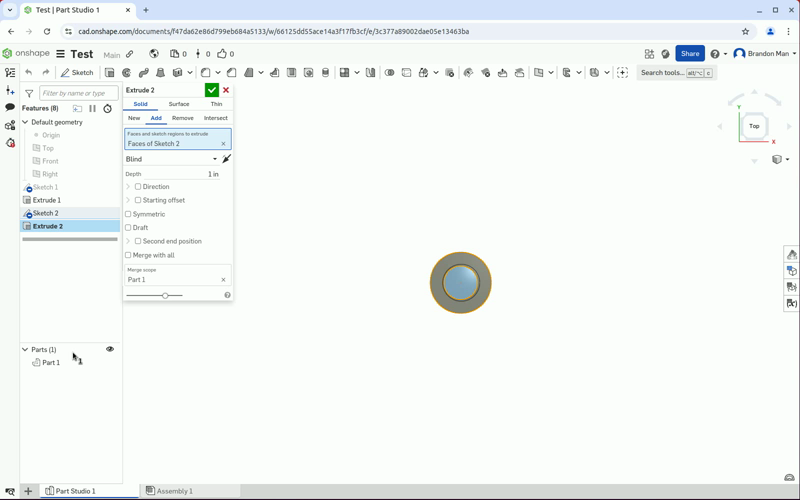
mouse_move(143, 106)
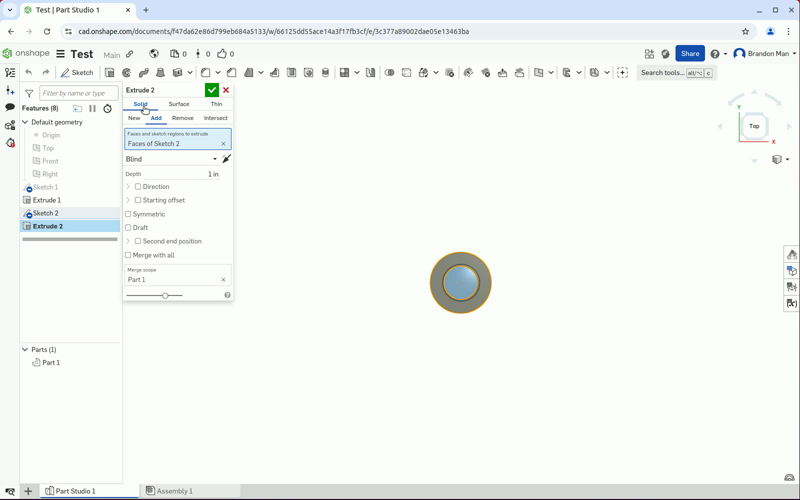
click(143, 106)
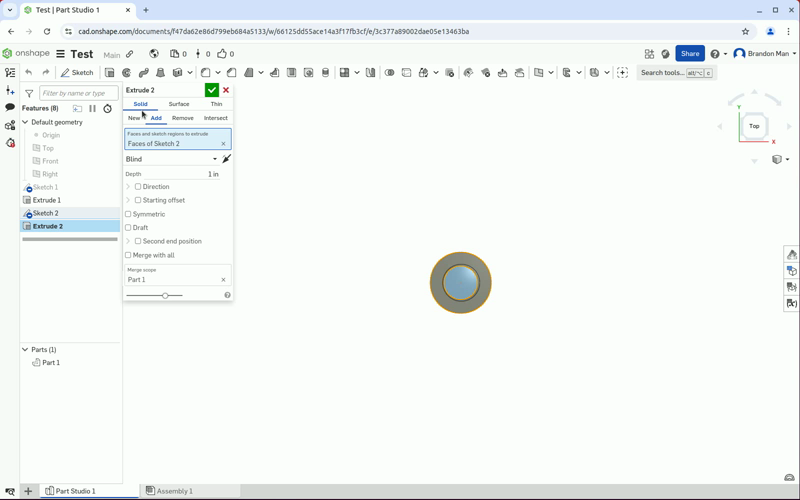
mouse_move(137, 120)
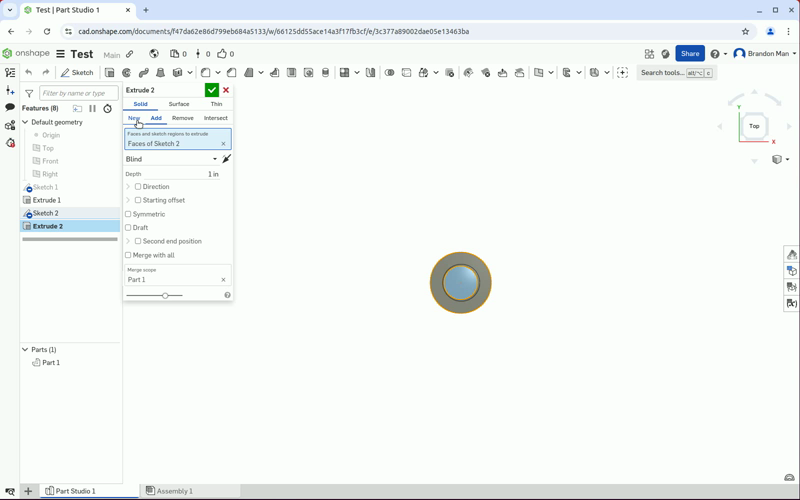
click(137, 120)
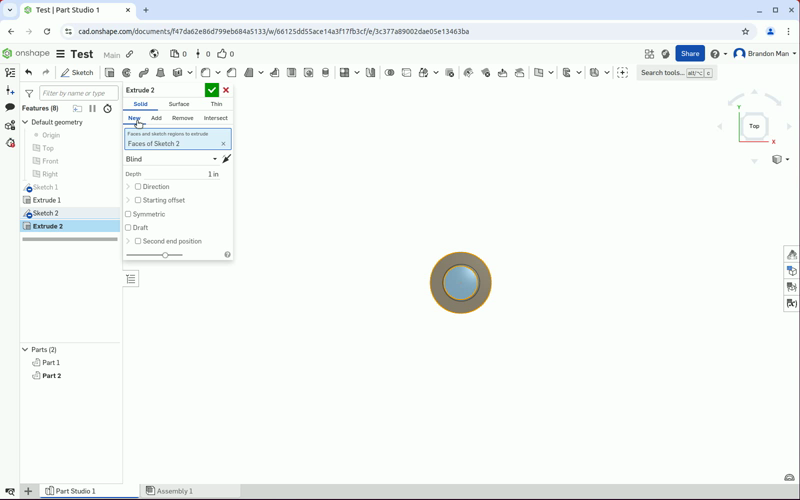
key(tab, 4)
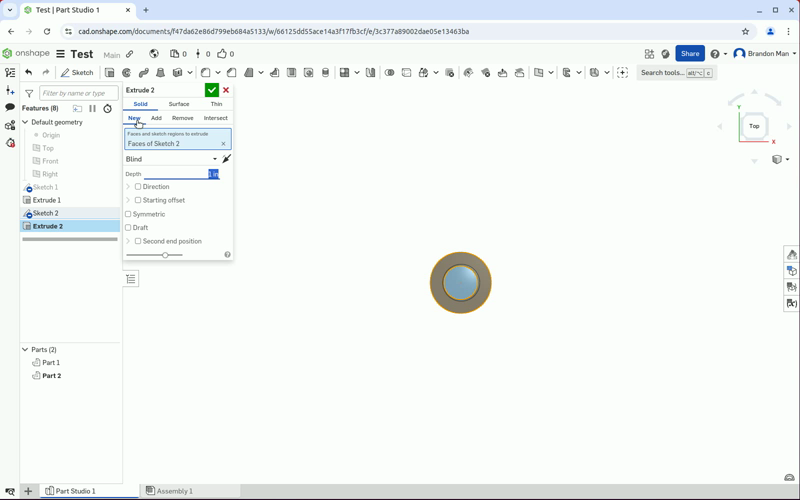
text(-2.166)
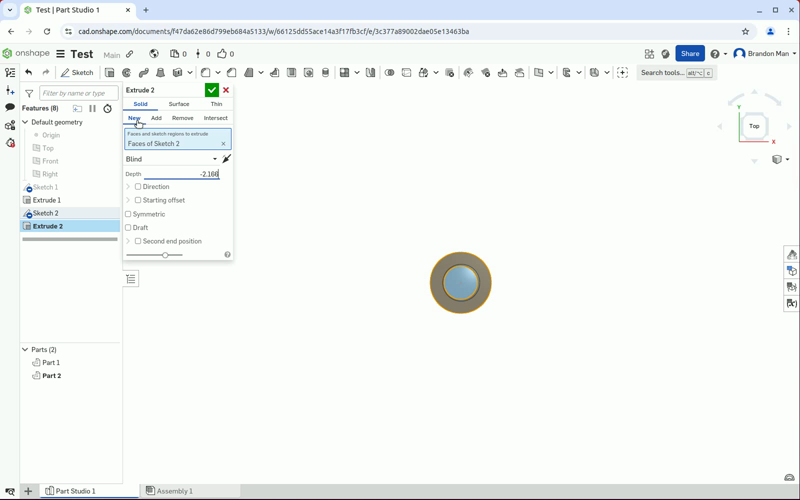
key(enter)
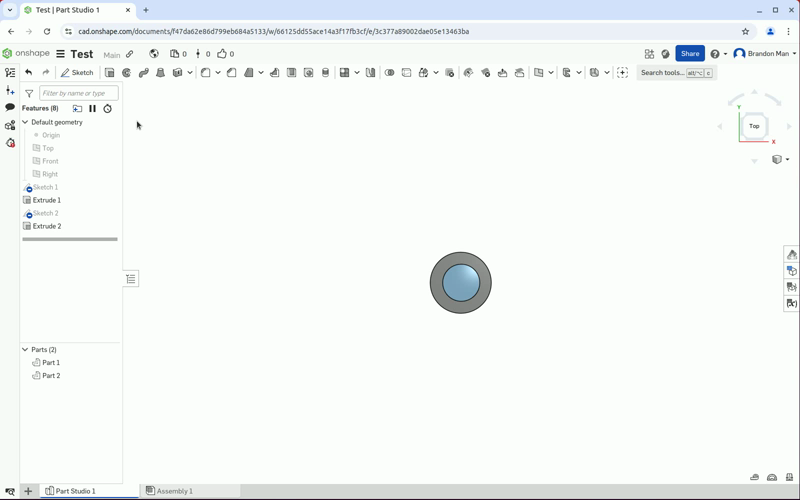
key(shift+h)
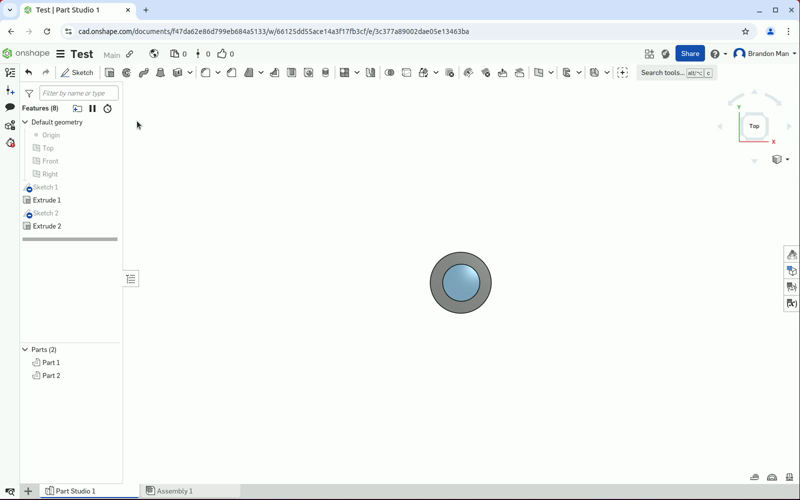
key(shift+h)
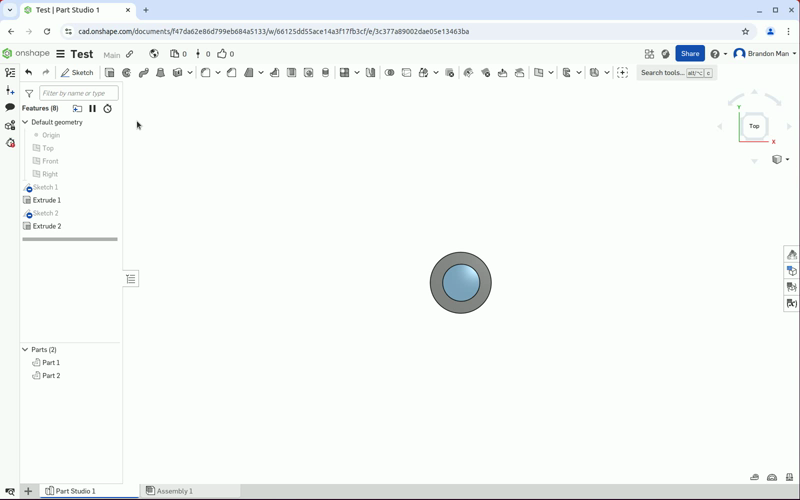
mouse_move(73, 189)
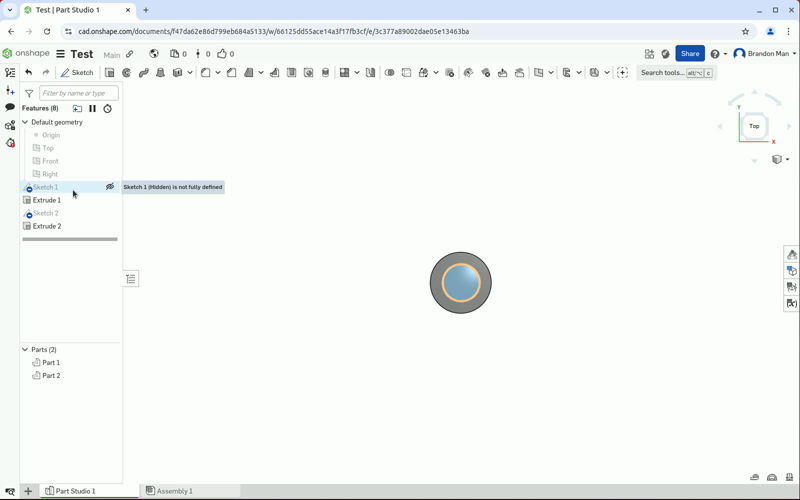
click(73, 189)
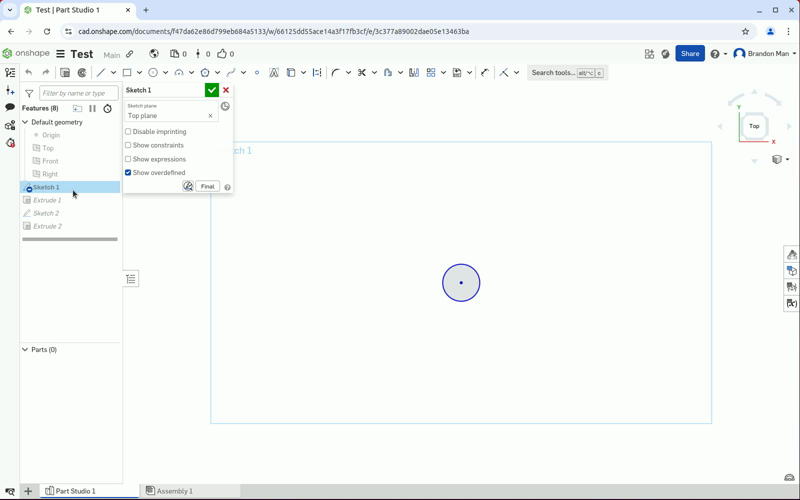
mouse_move(229, 92)
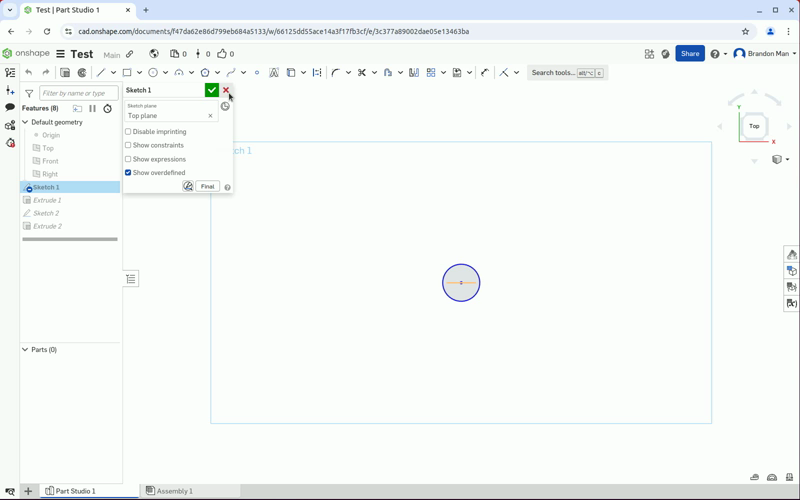
click(229, 92)
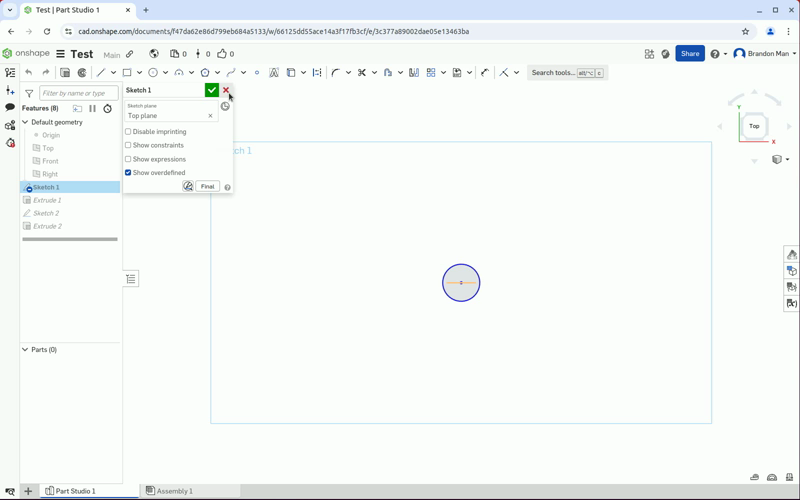
key(shift+s)
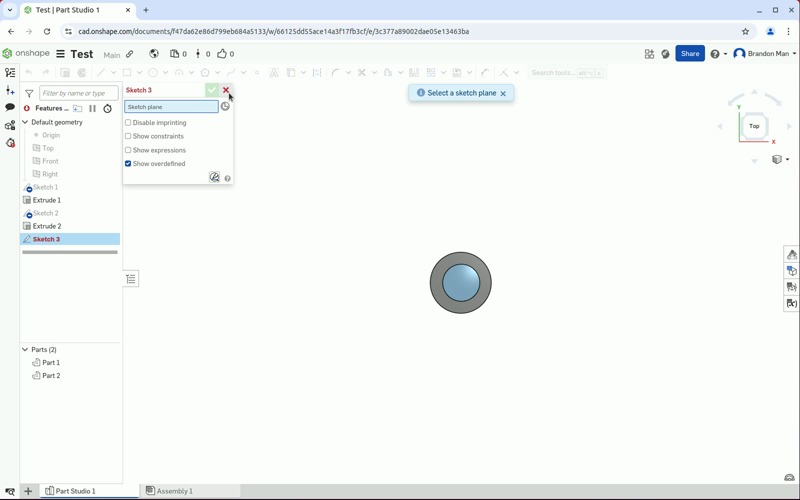
mouse_move(73, 150)
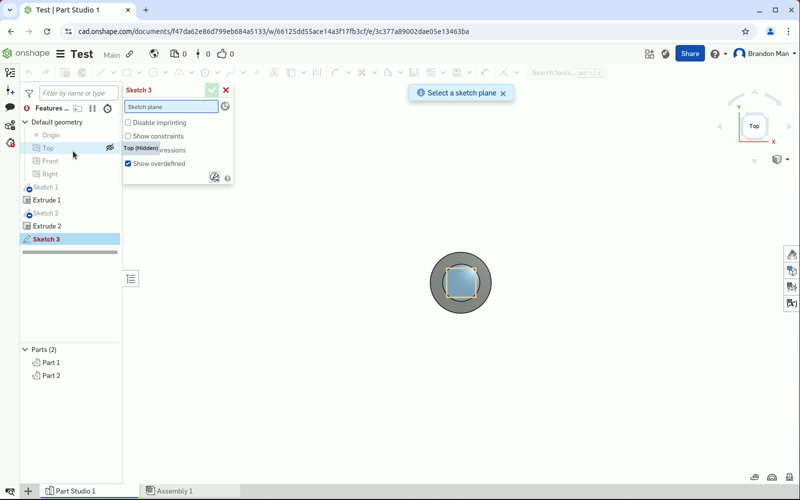
click(73, 150)
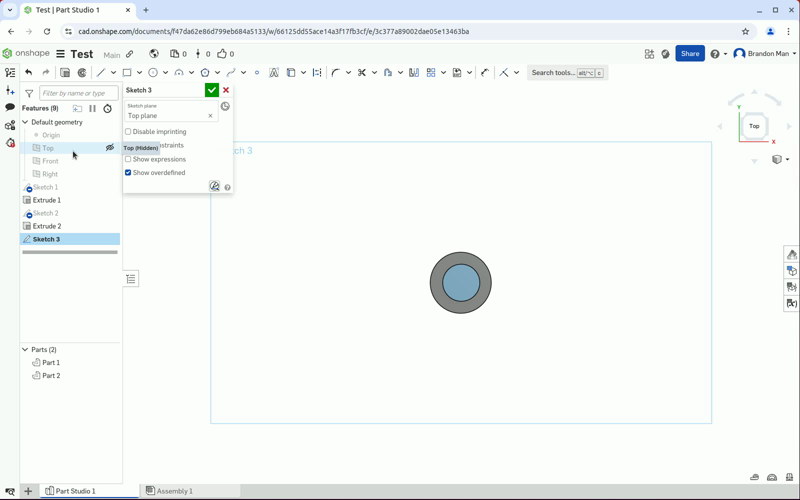
mouse_move(73, 352)
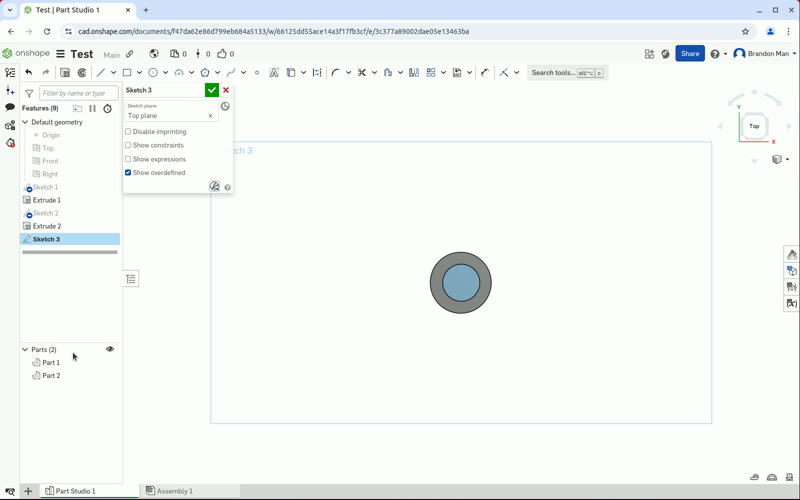
key(y)
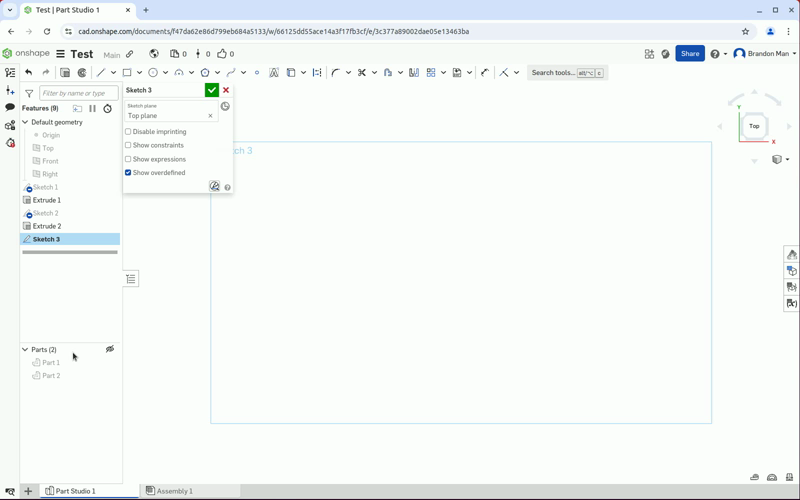
key(c)
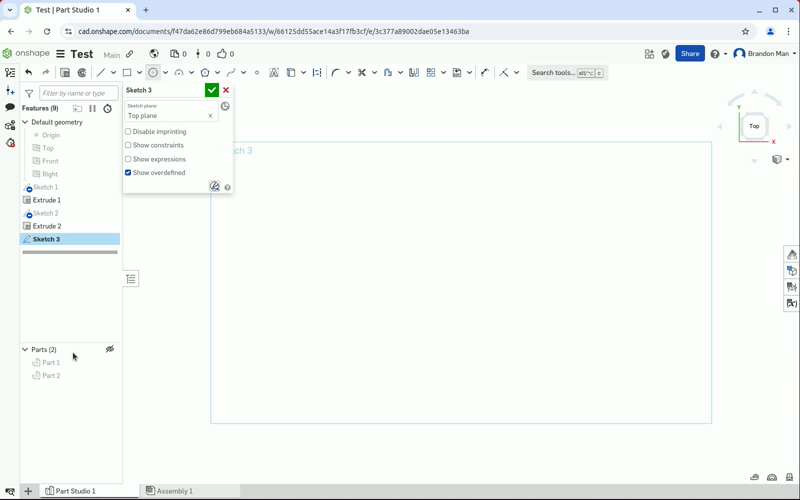
key_down(shift)
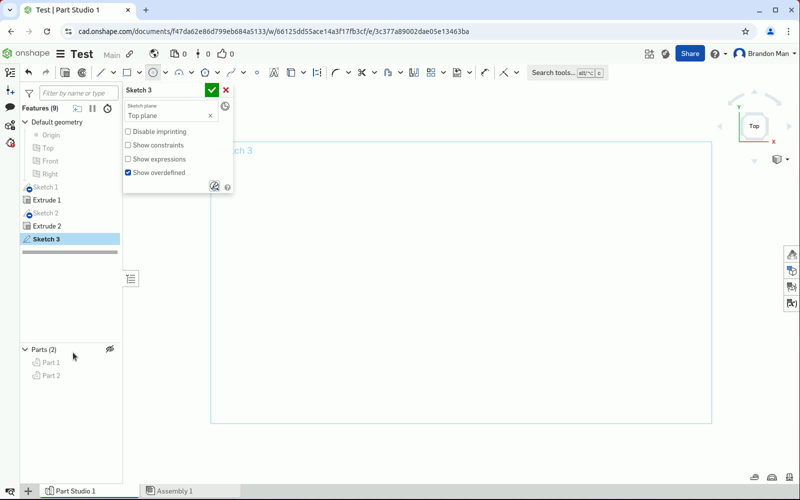
mouse_move(461, 282)
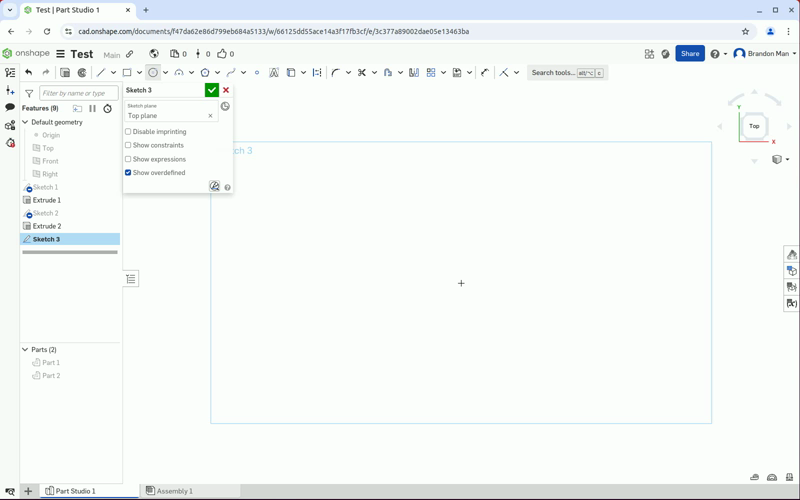
click(461, 282)
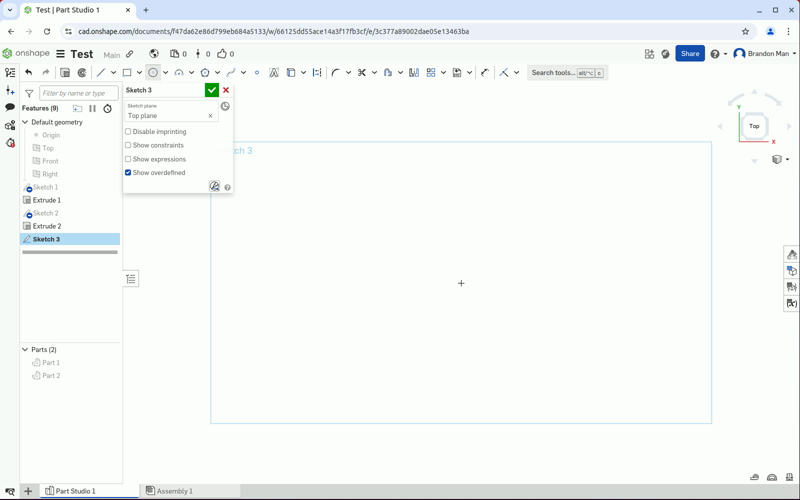
key_up(shift)
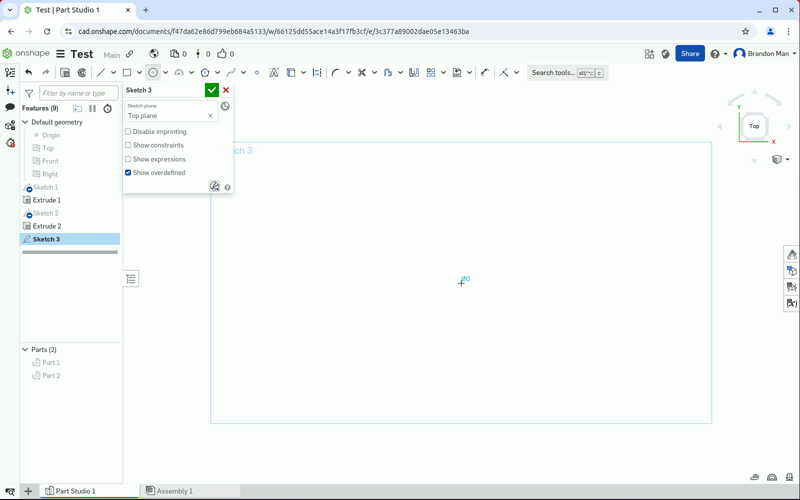
mouse_move(479, 282)
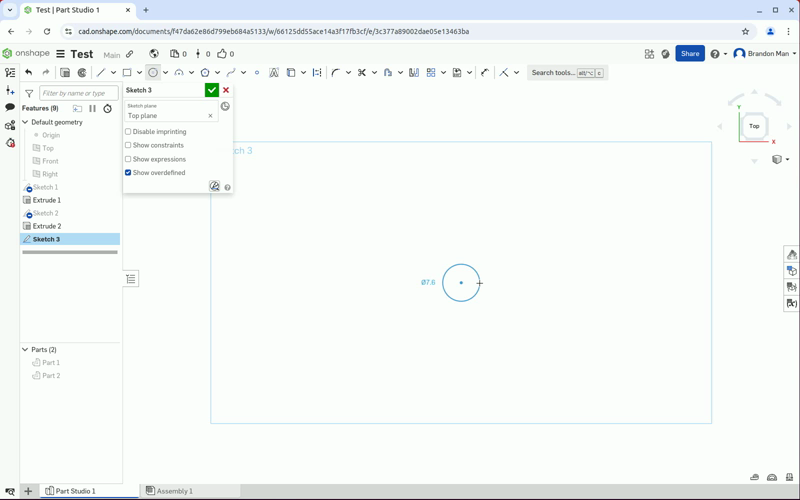
click(479, 282)
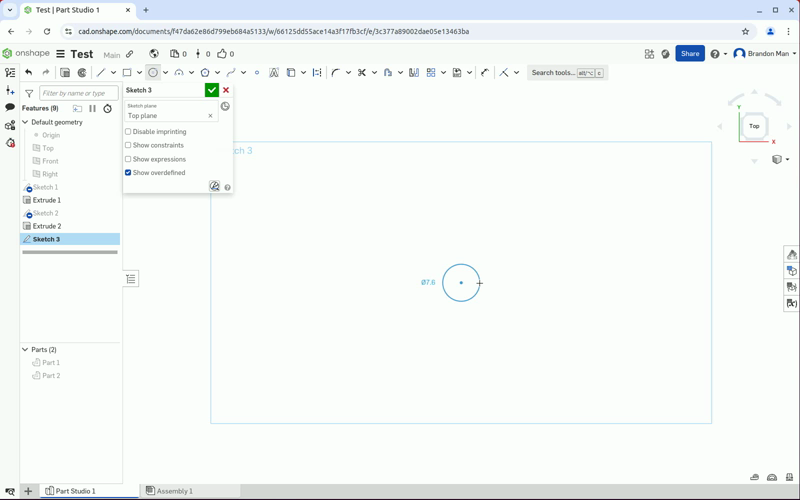
key(esc)
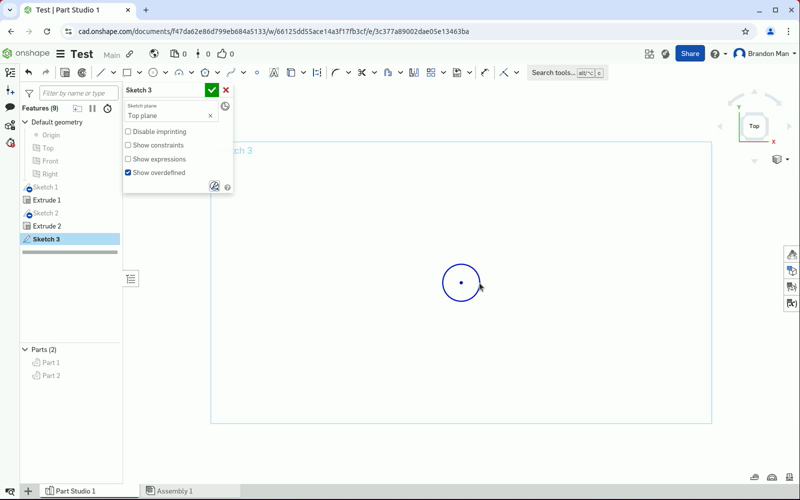
mouse_move(463, 278)
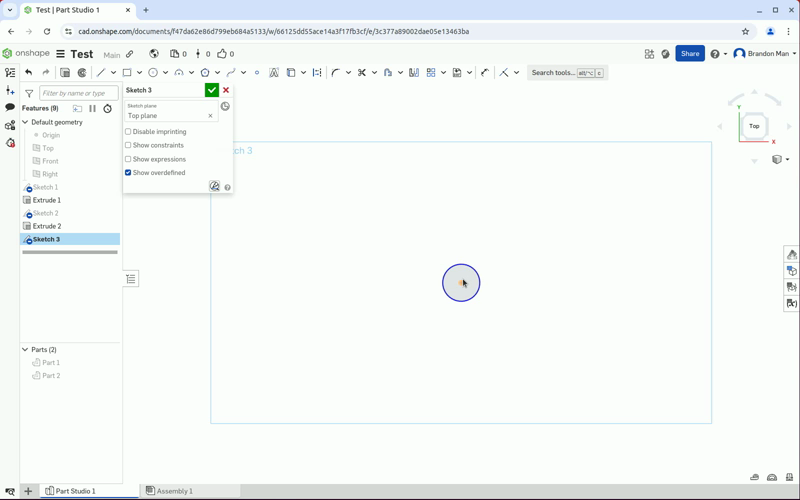
scroll(6)
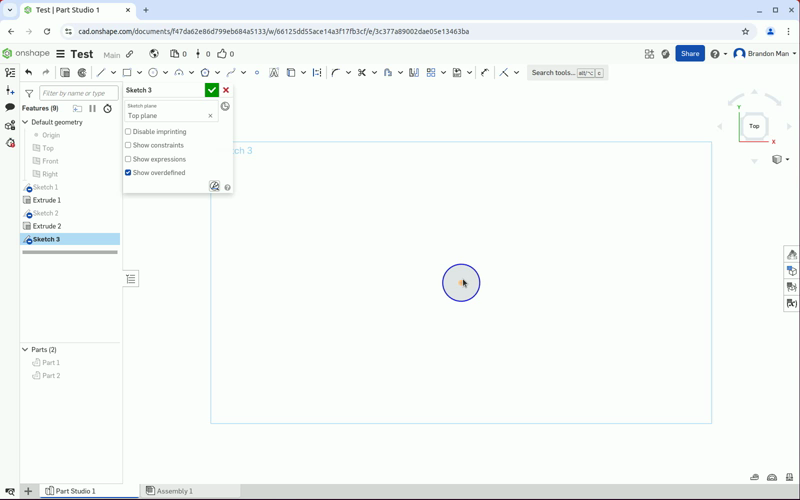
scroll(6)
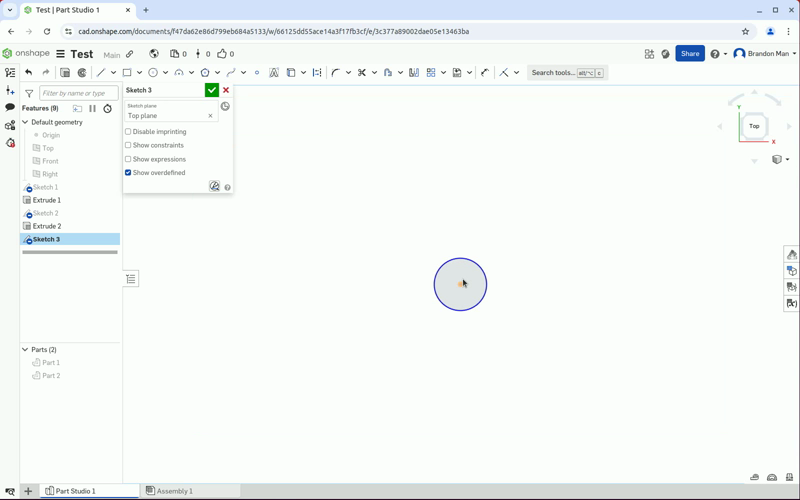
scroll(6)
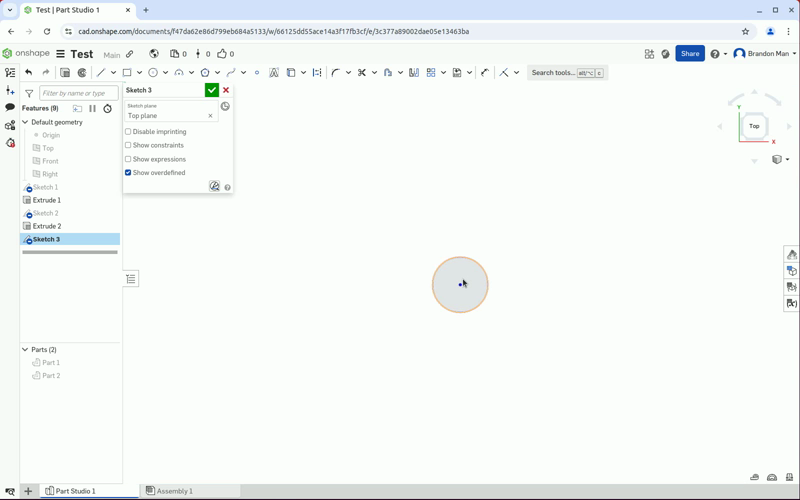
scroll(6)
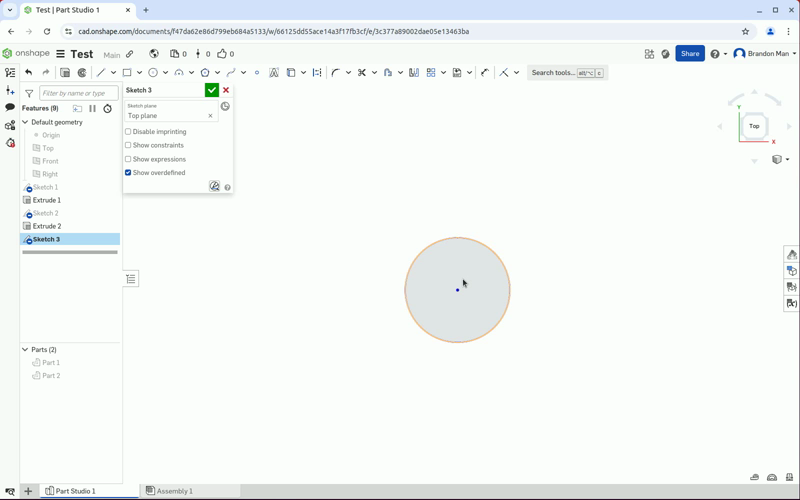
scroll(6)
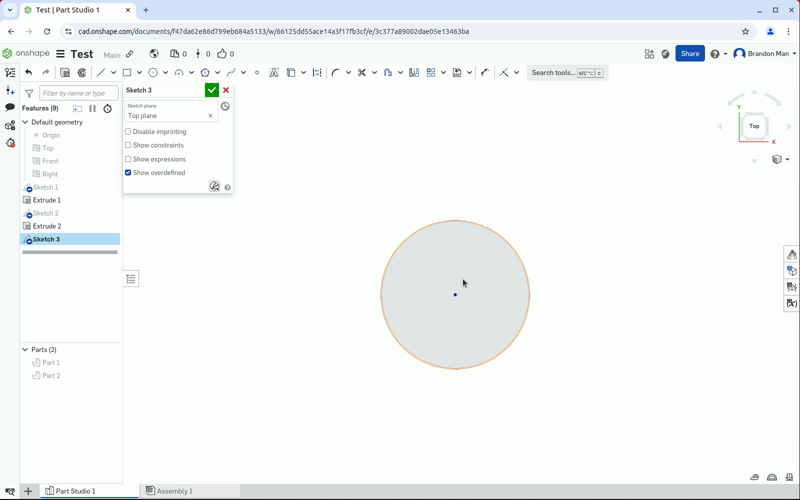
scroll(6)
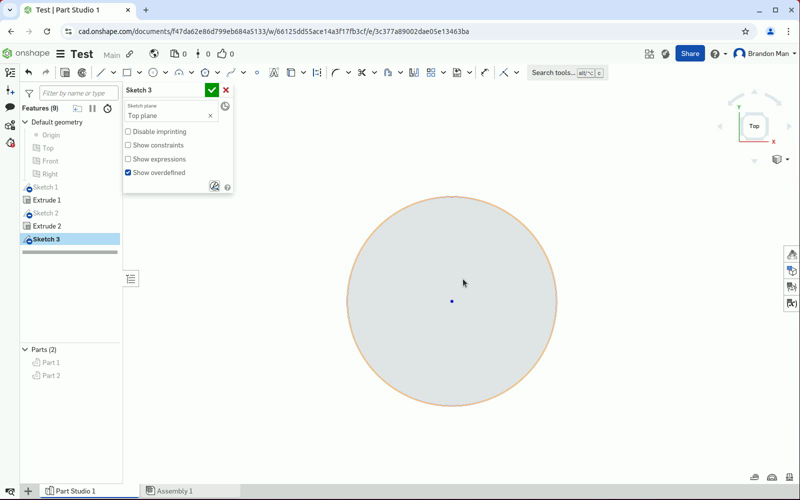
scroll(6)
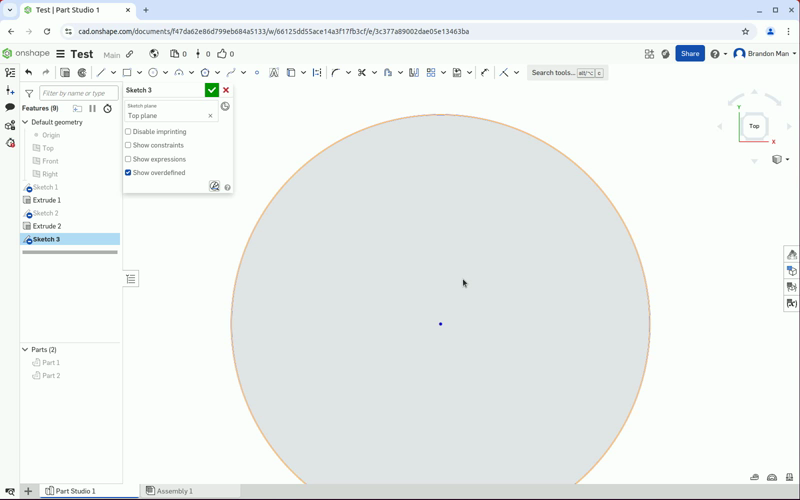
click(463, 278)
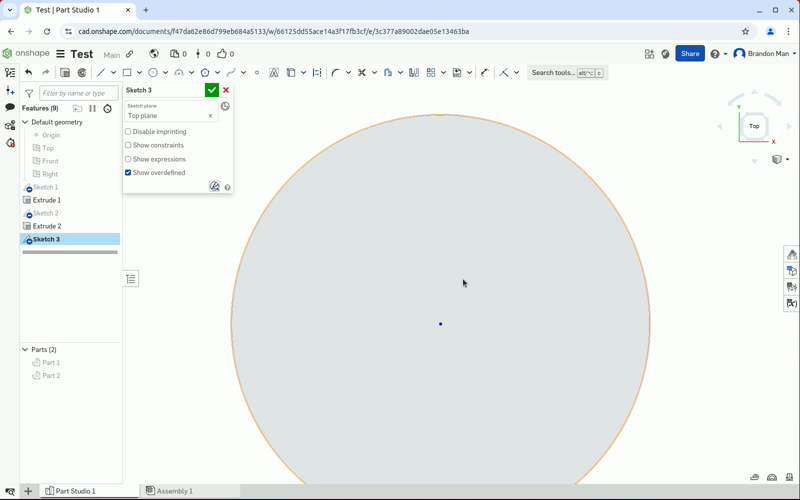
scroll(-6)
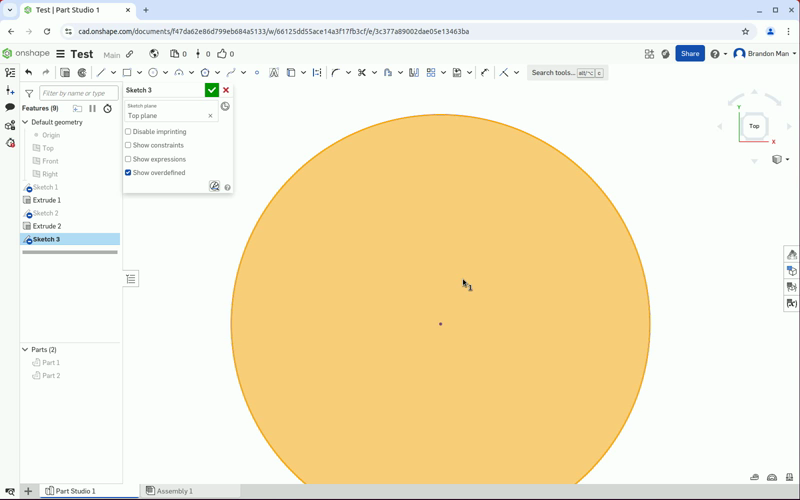
scroll(-6)
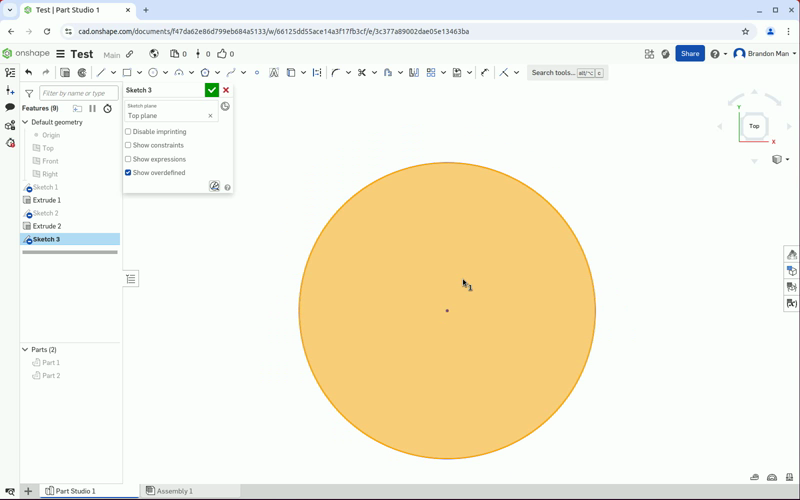
scroll(-6)
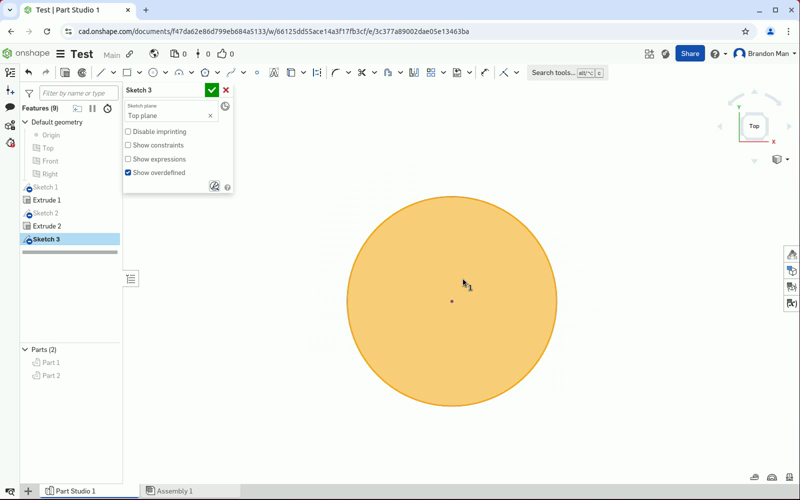
scroll(-6)
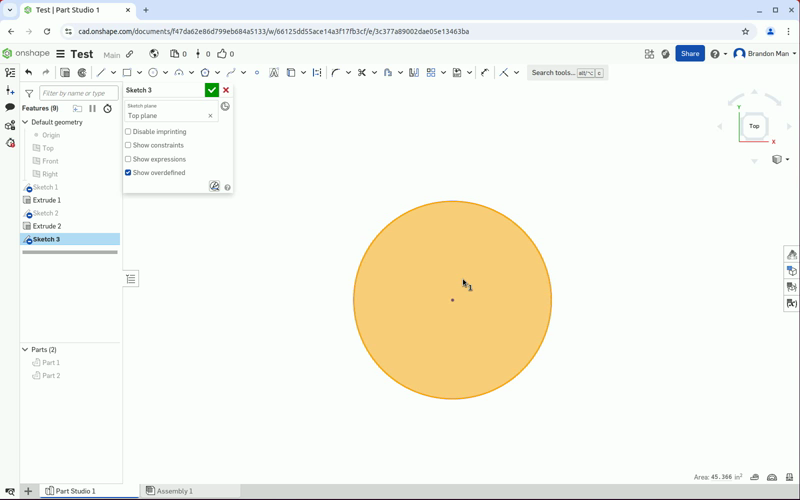
scroll(-6)
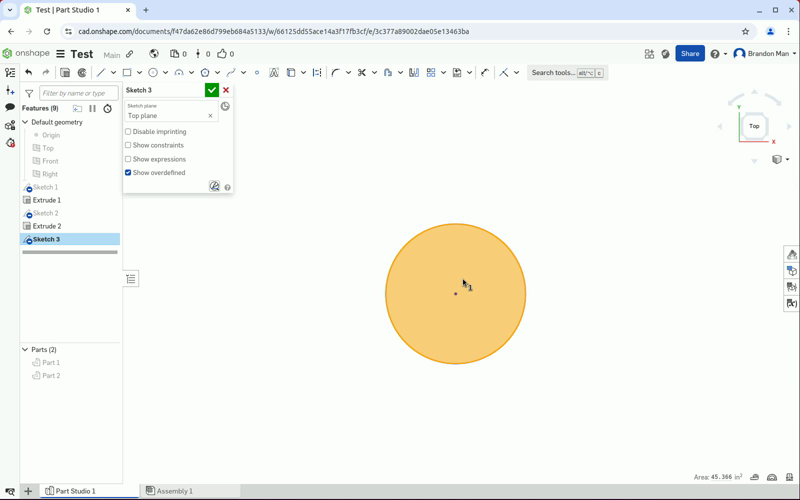
scroll(-6)
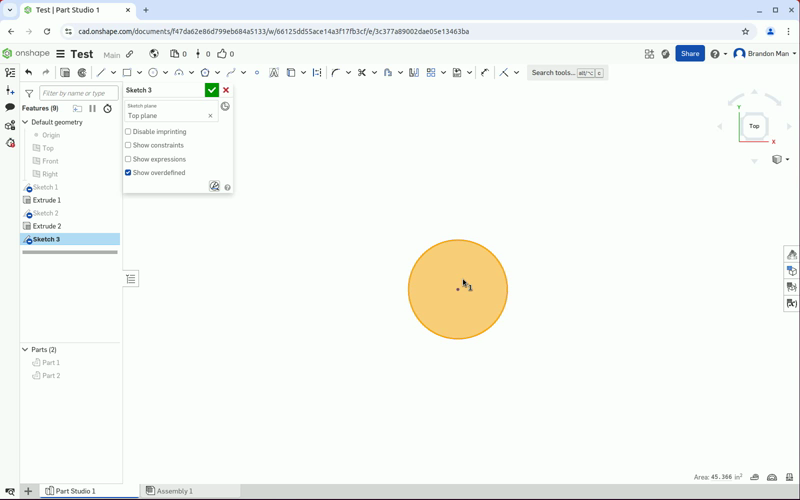
scroll(-6)
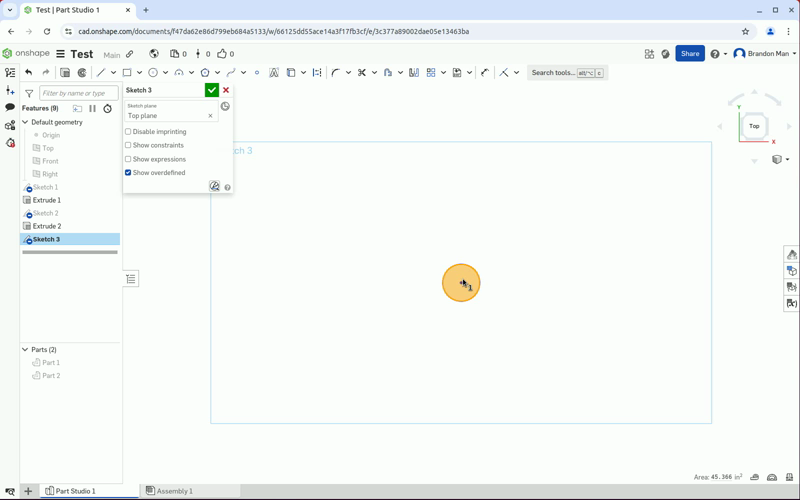
mouse_move(73, 352)
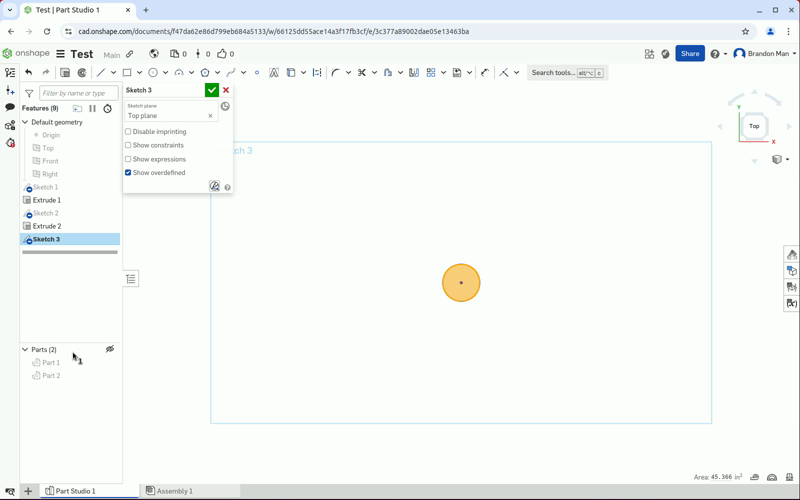
key(shift+y)
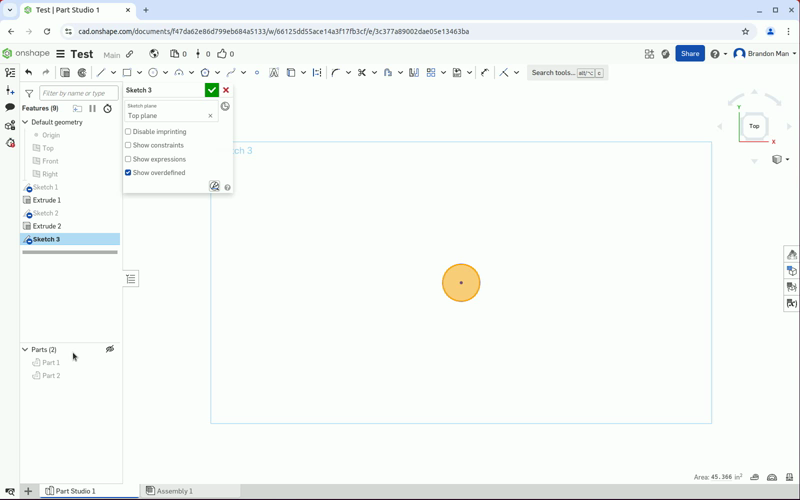
key(shift+e)
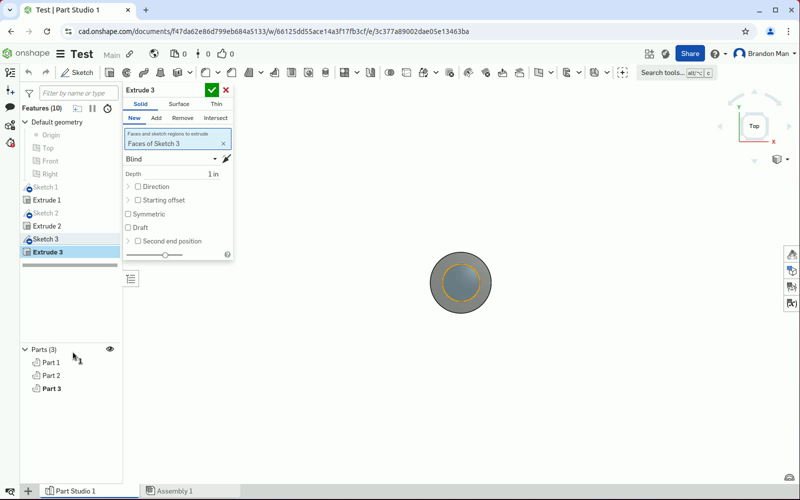
mouse_move(143, 106)
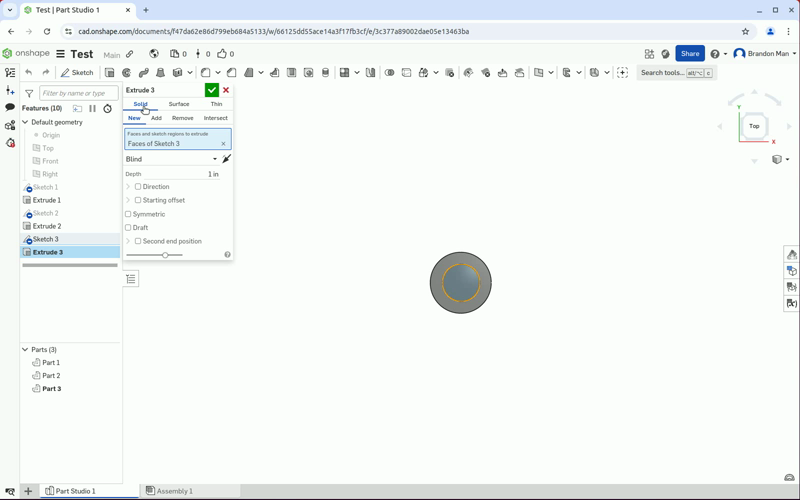
click(143, 106)
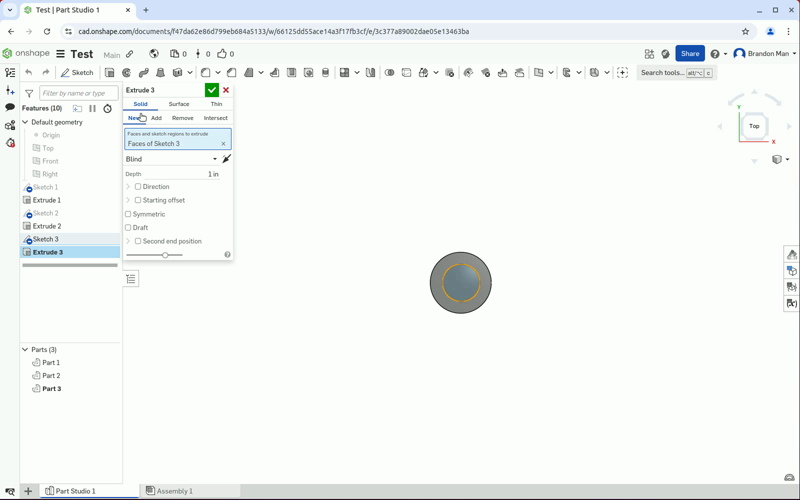
mouse_move(137, 120)
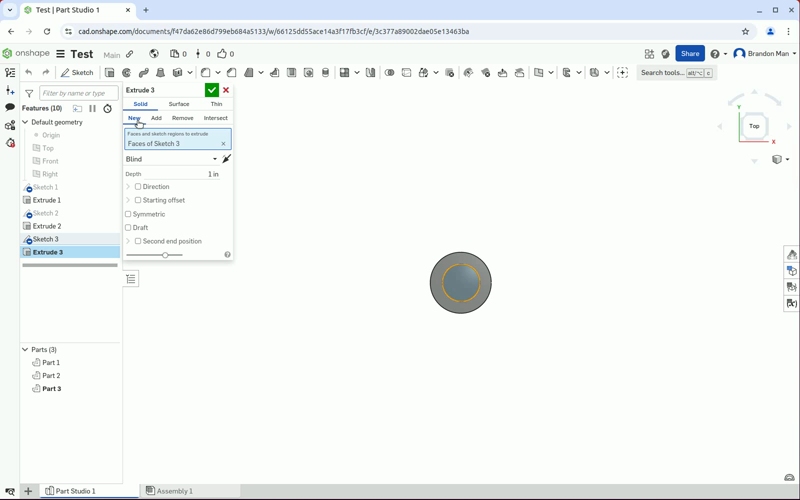
click(137, 120)
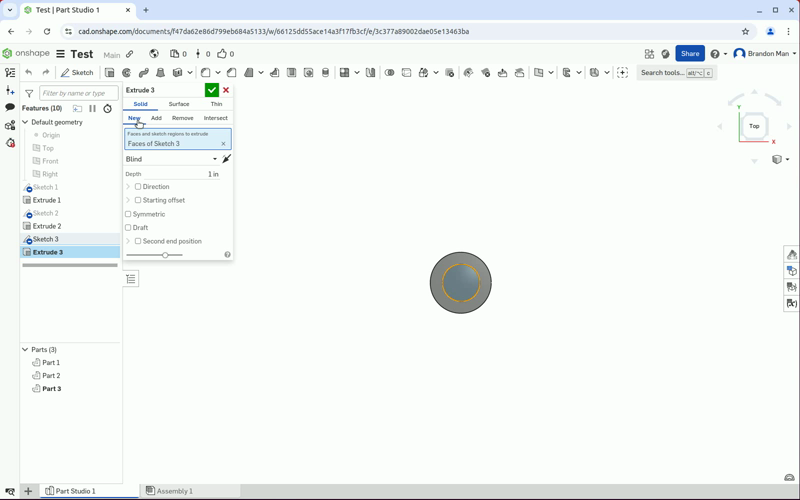
key(tab, 4)
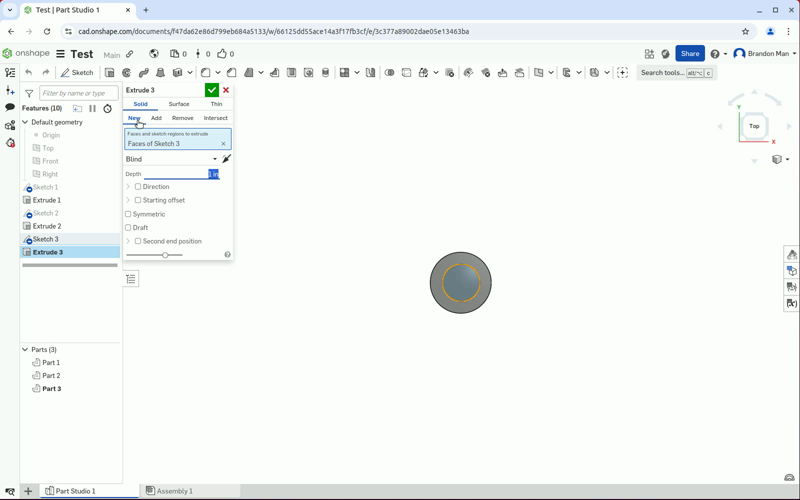
text(-2.166)
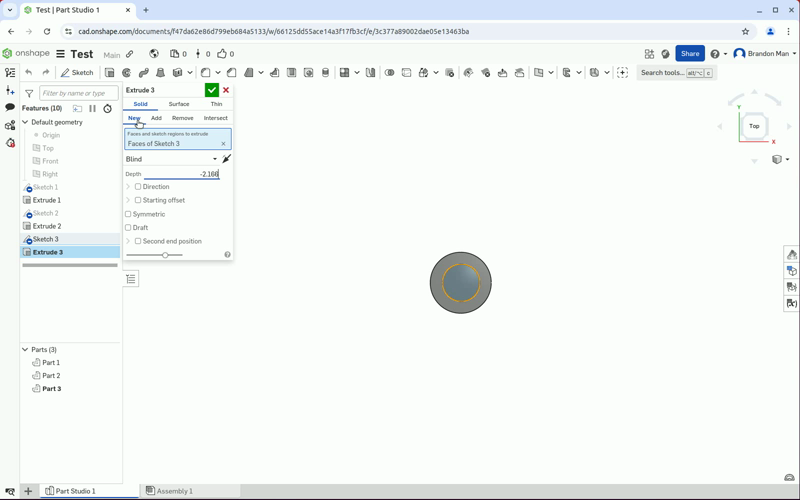
key(enter)
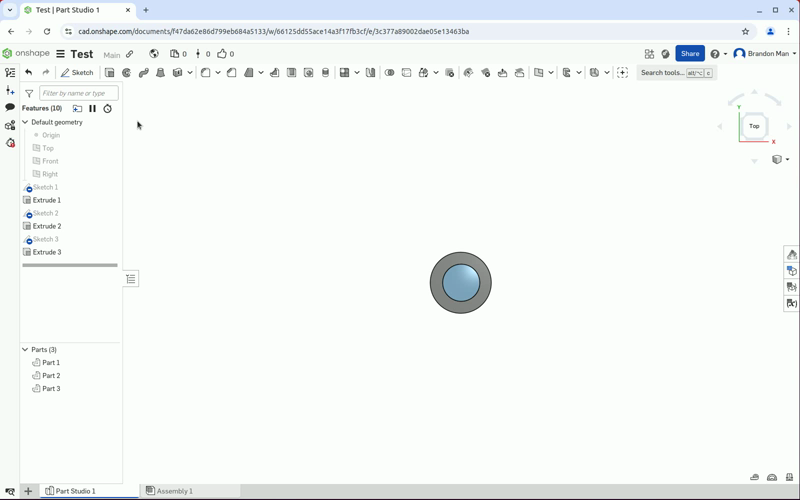
key(shift+h)
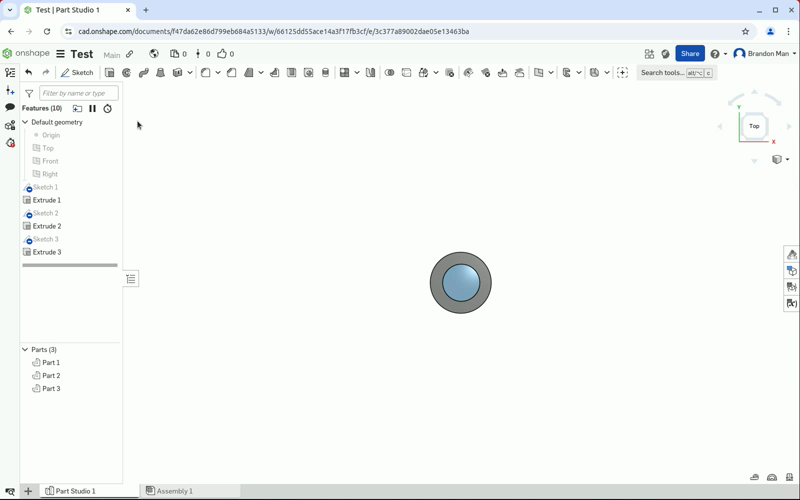
key(shift+h)
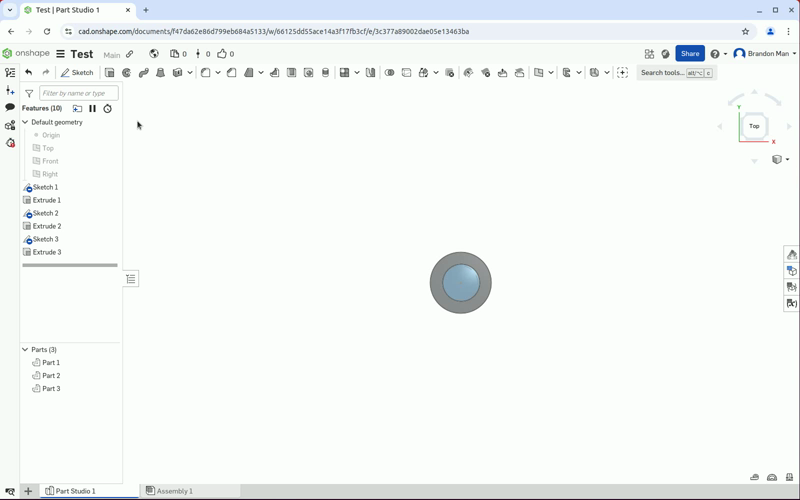
key(shift+7)
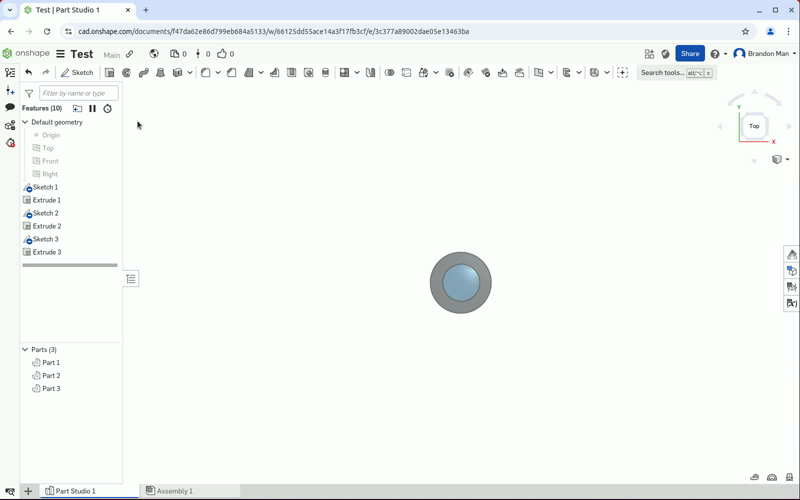
key(up, 3)
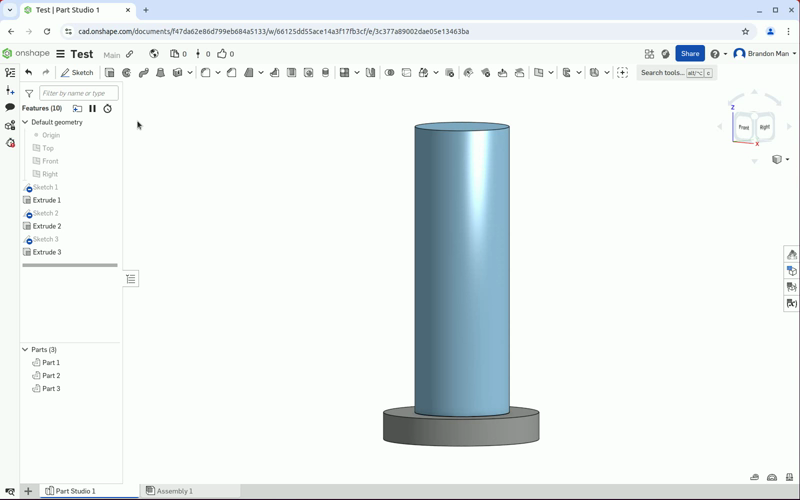
key(left, 3)
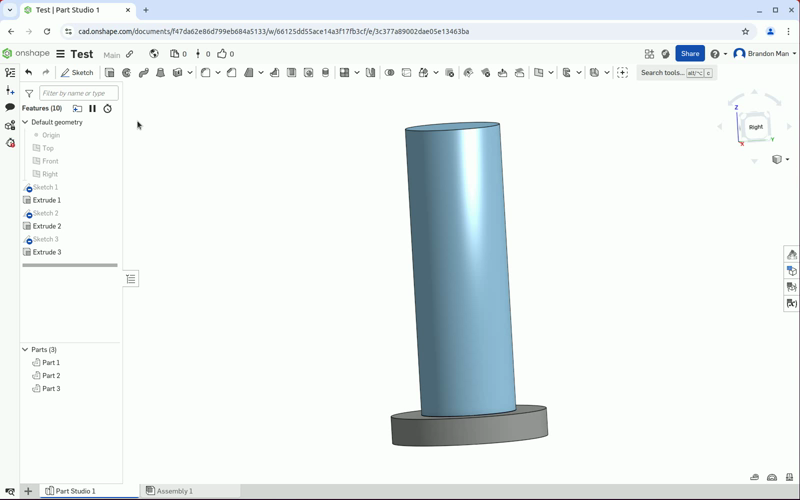
key(right, 3)
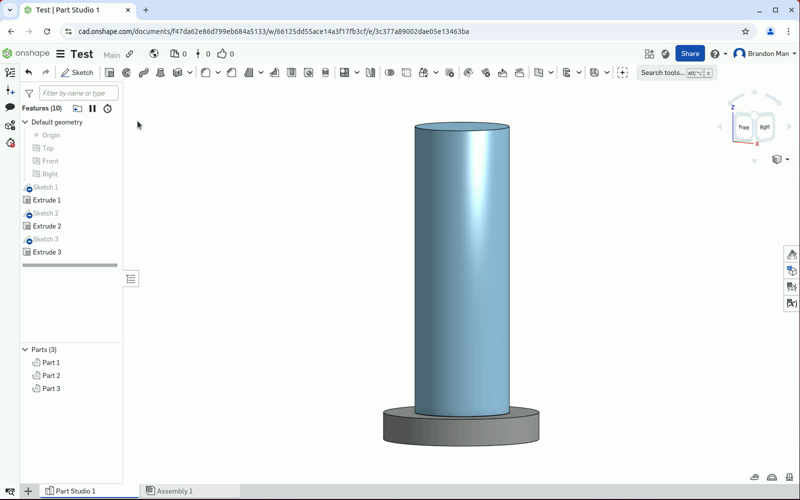
key(down, 3)
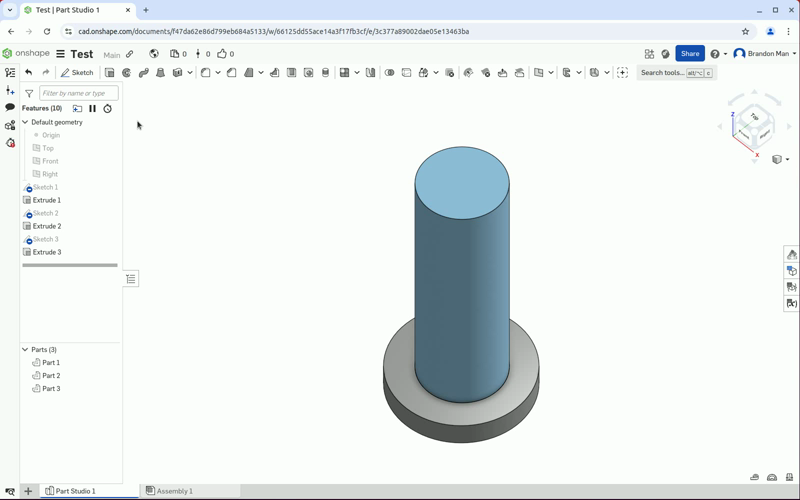
mouse_move(73, 189)
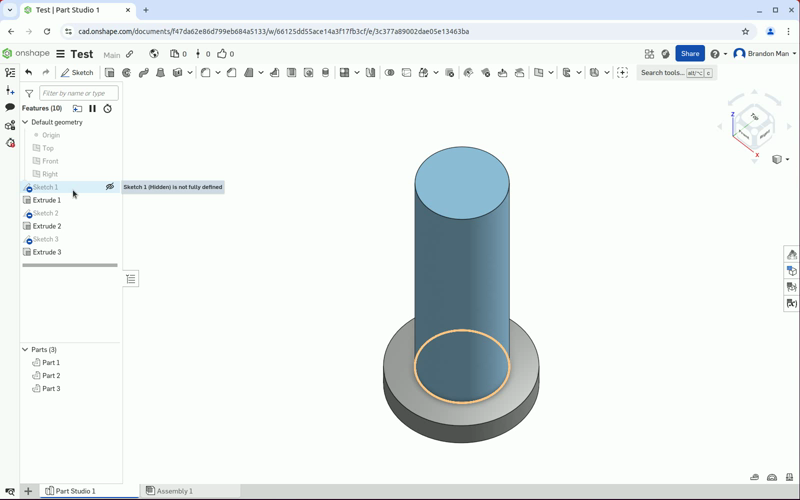
click(73, 189)